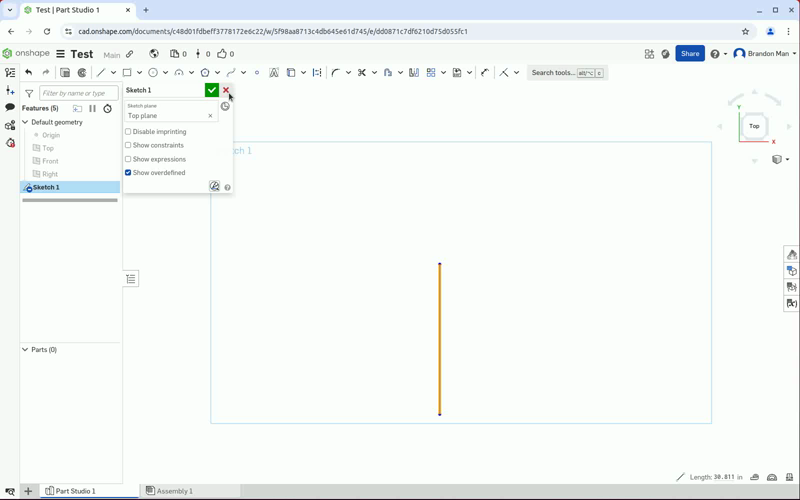
key(shift+h)
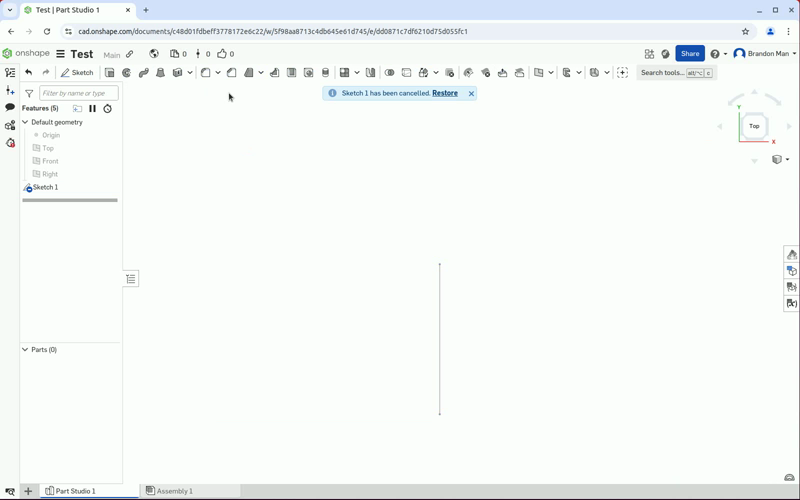
key(shift+s)
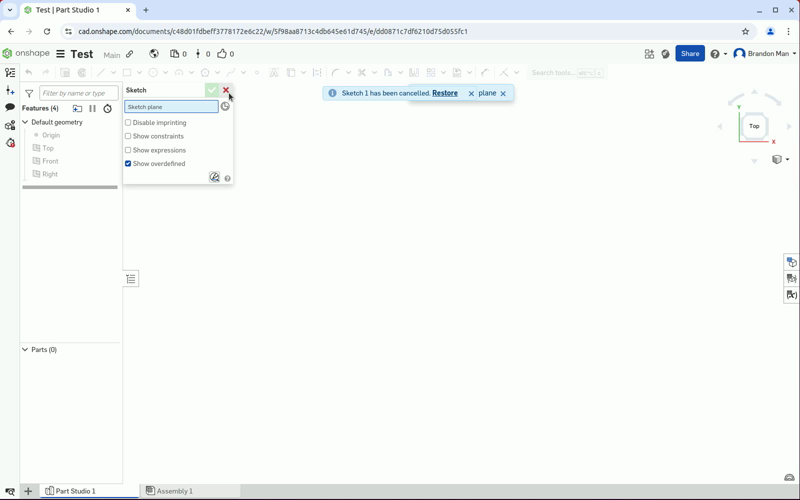
mouse_move(73, 150)
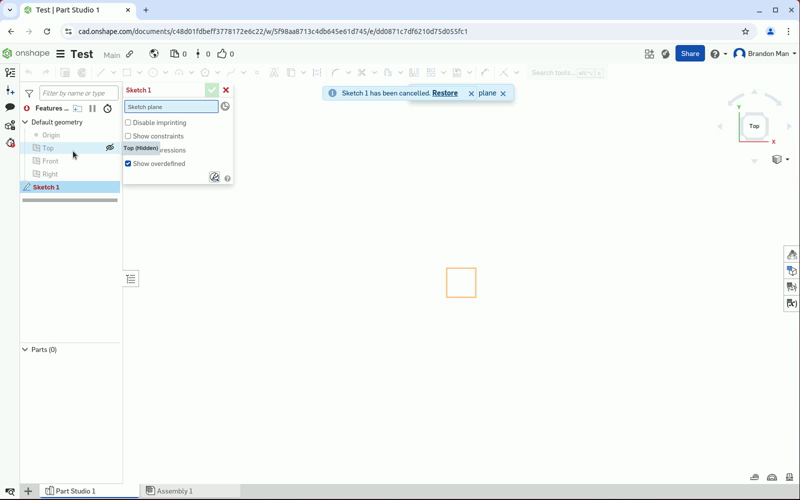
click(73, 150)
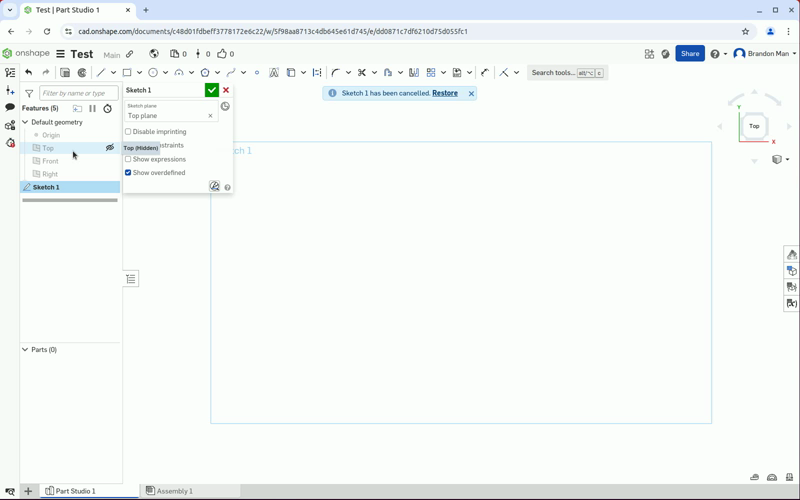
mouse_move(73, 352)
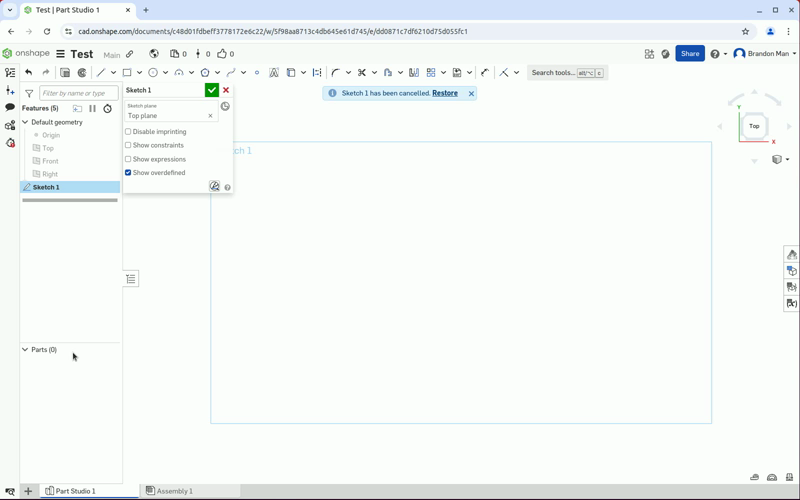
key(y)
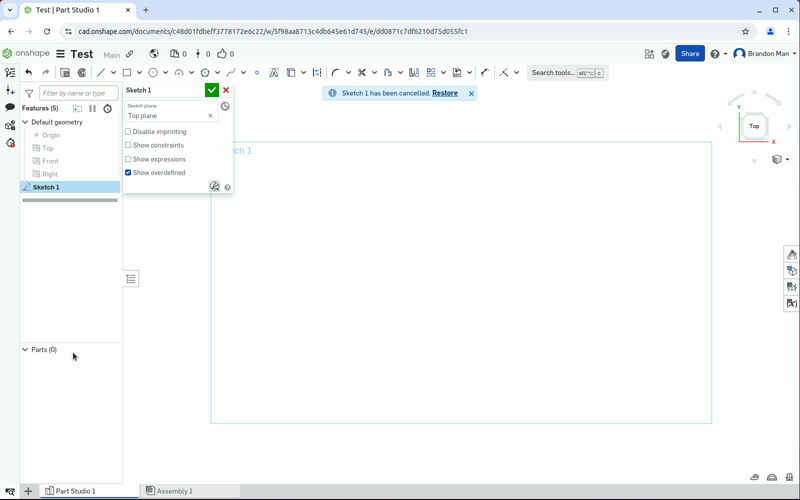
key(l)
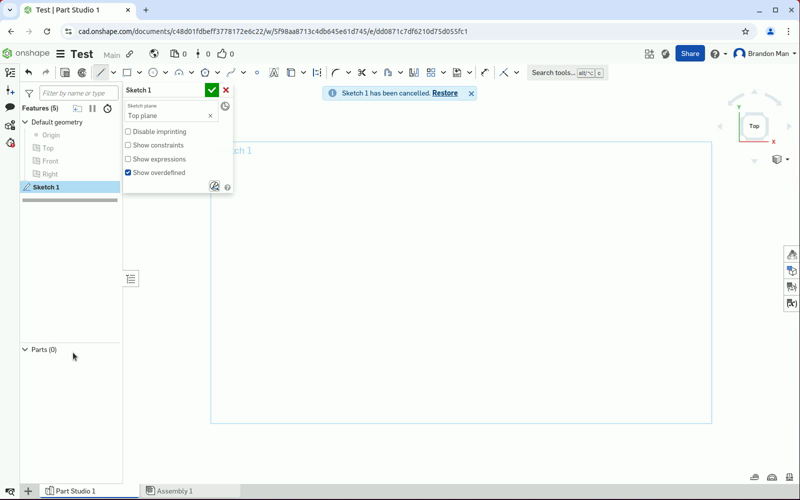
key_down(shift)
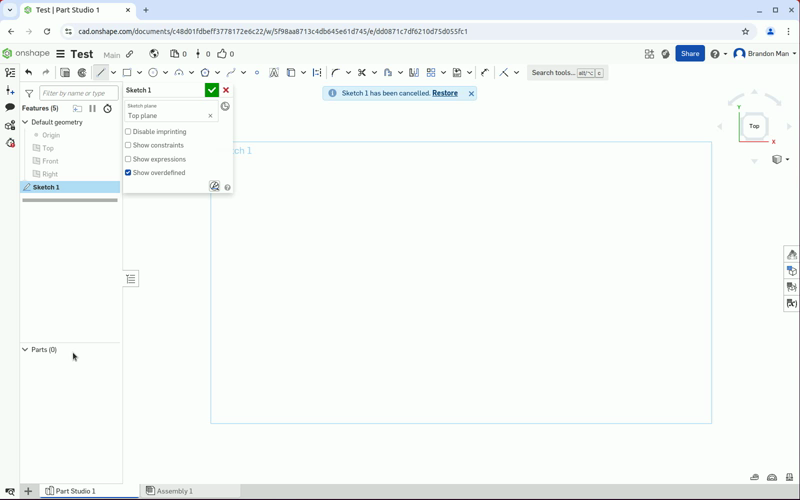
mouse_move(460, 282)
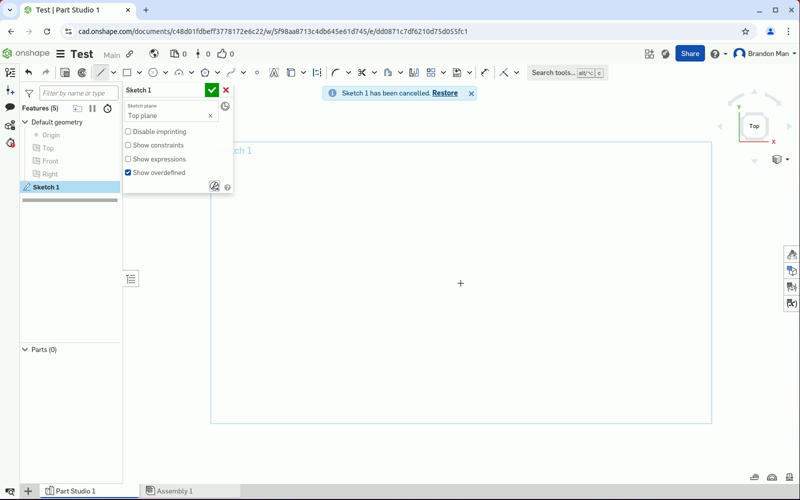
click(460, 282)
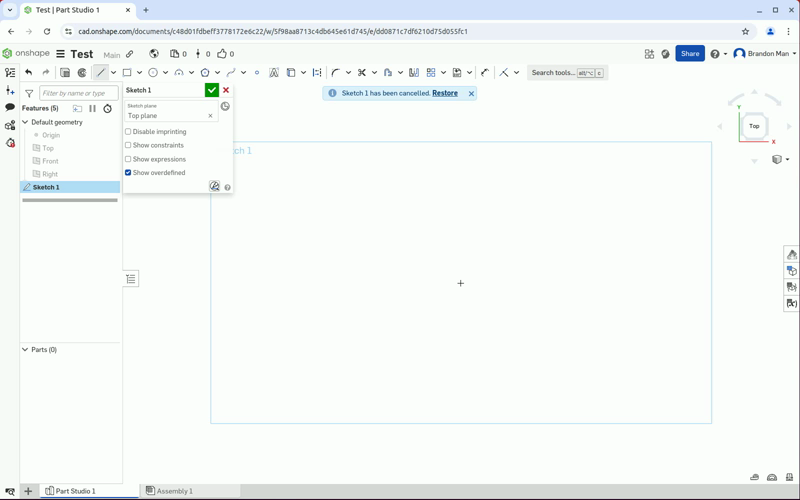
key_up(shift)
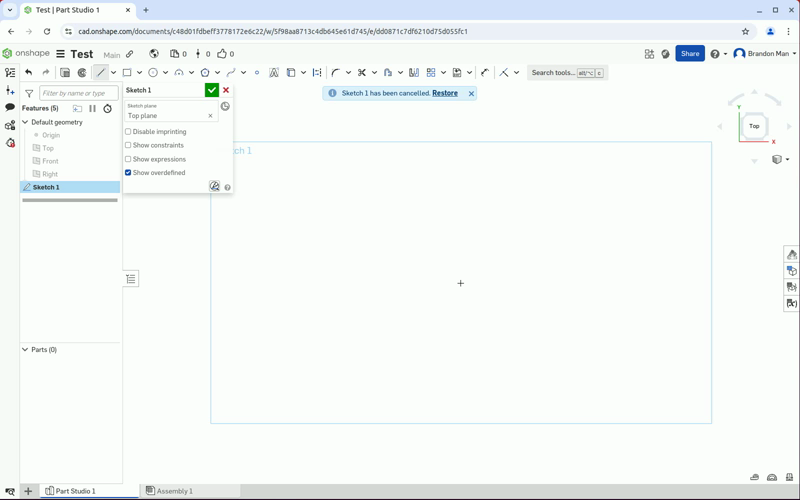
key_down(shift)
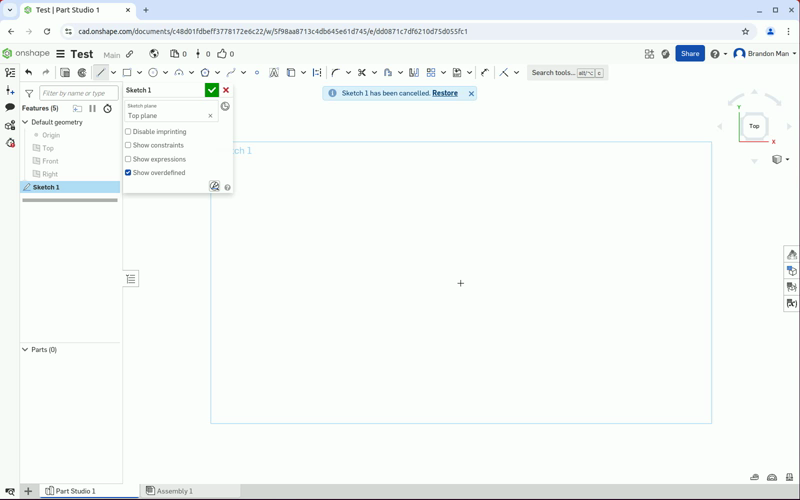
mouse_move(573, 282)
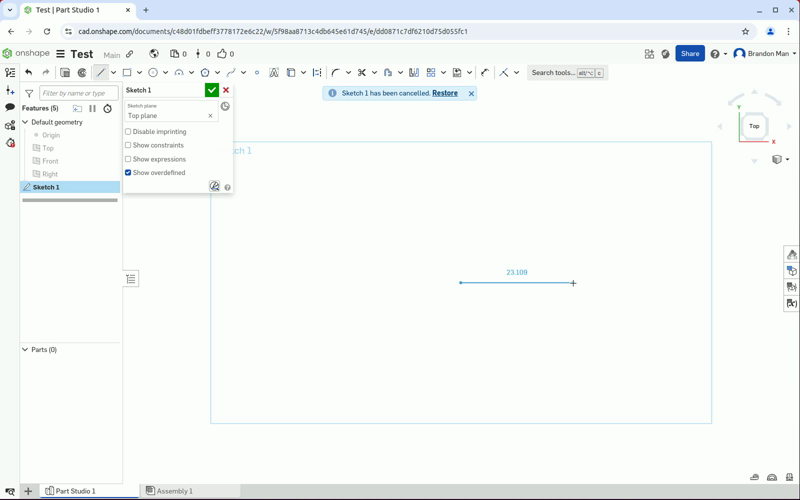
click(573, 282)
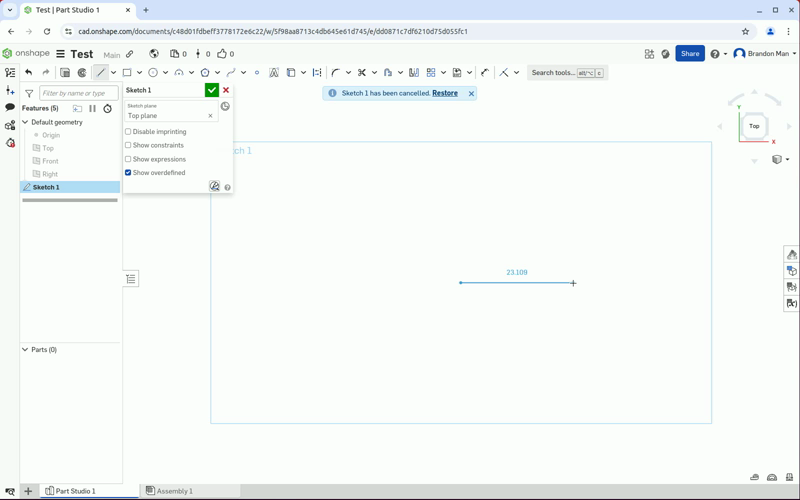
key_up(shift)
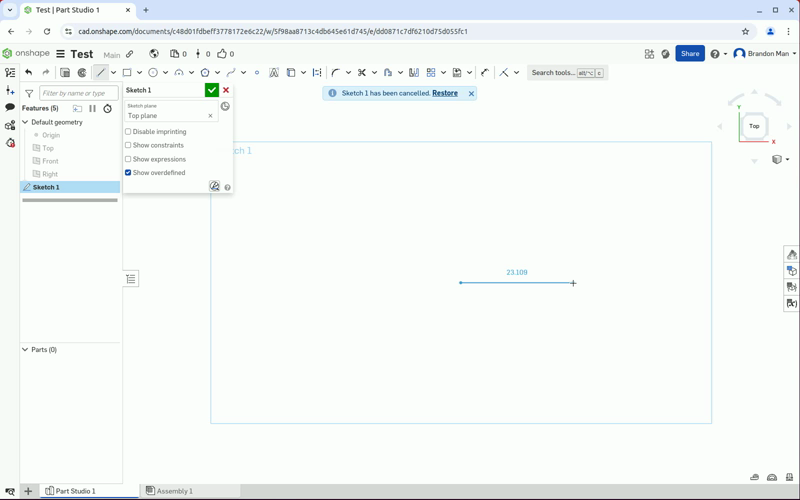
key_down(shift)
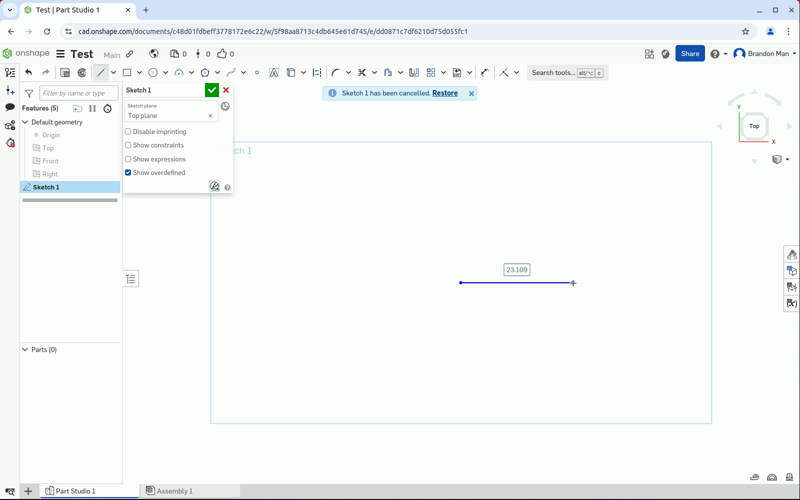
mouse_move(573, 194)
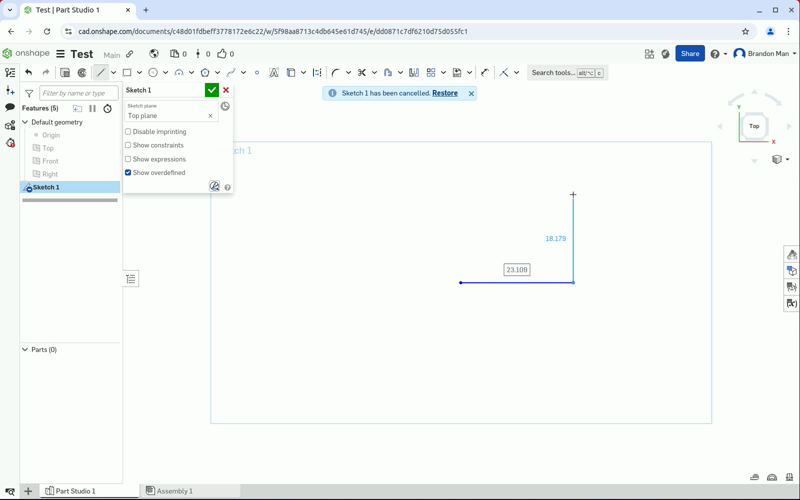
click(573, 194)
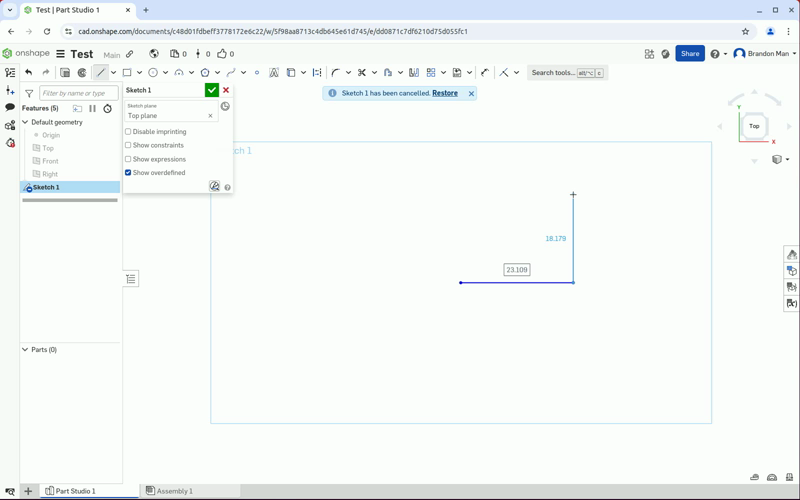
key_up(shift)
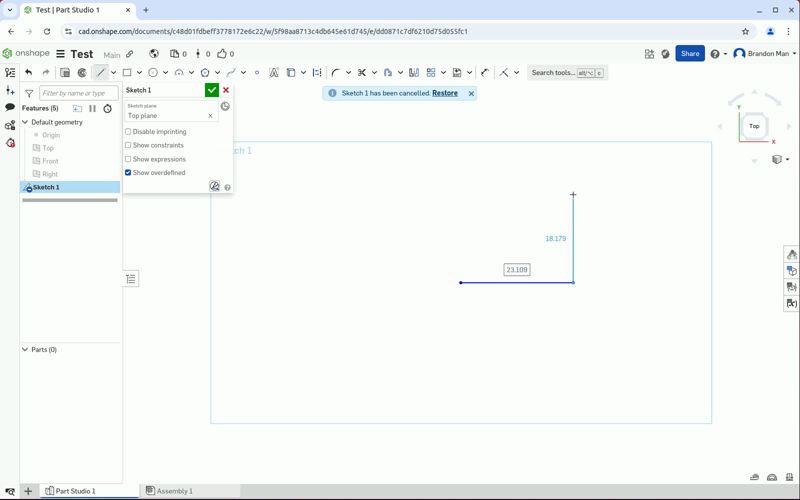
key_down(shift)
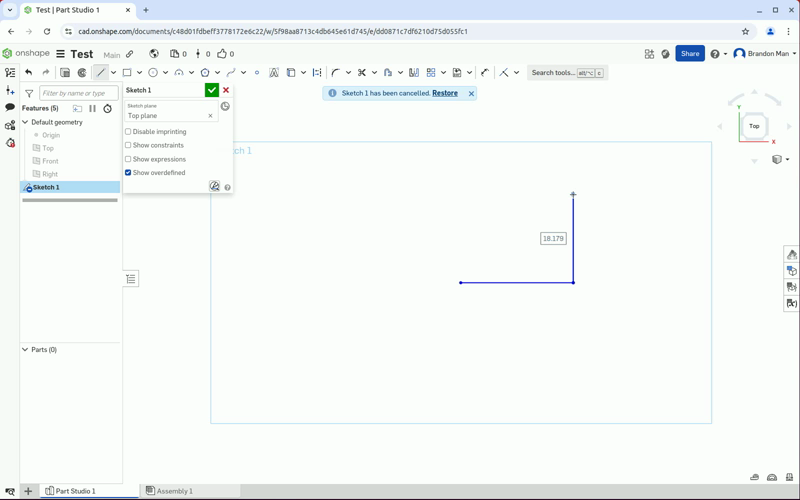
mouse_move(460, 194)
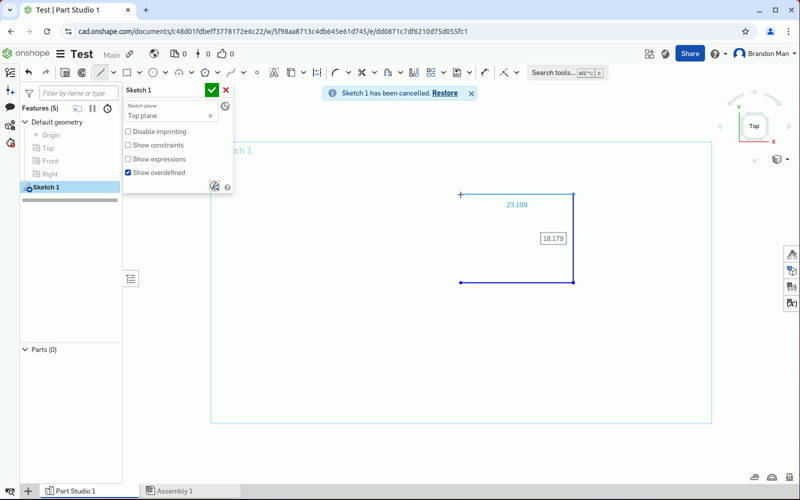
click(460, 194)
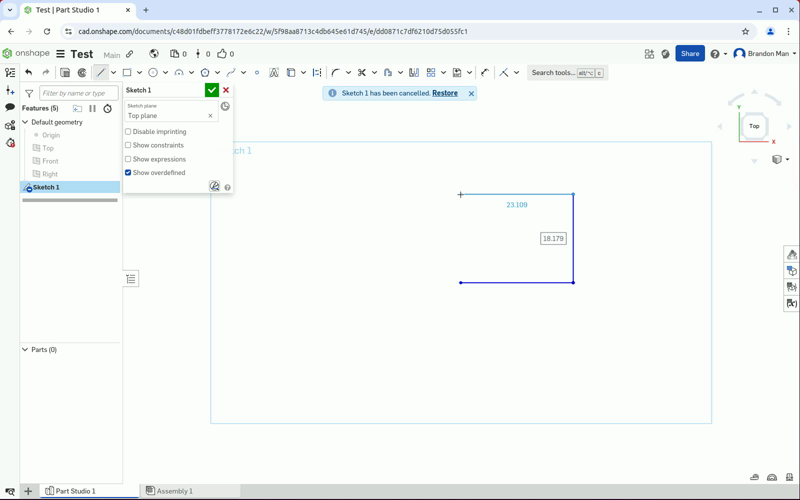
key_up(shift)
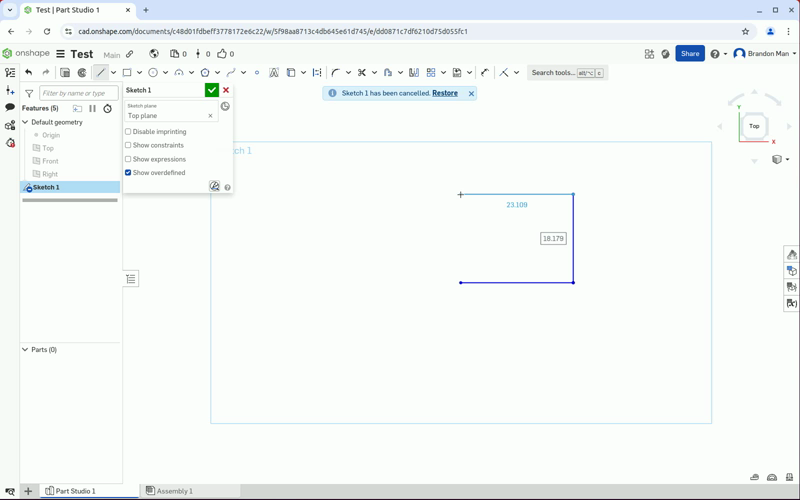
key_down(shift)
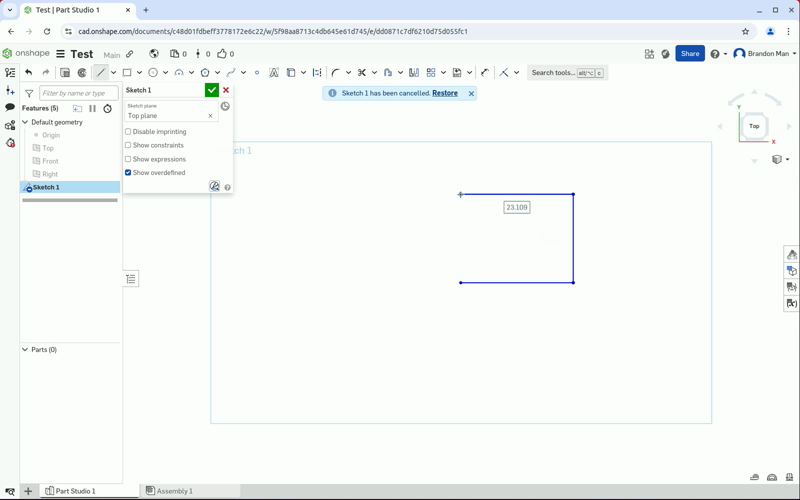
mouse_move(460, 282)
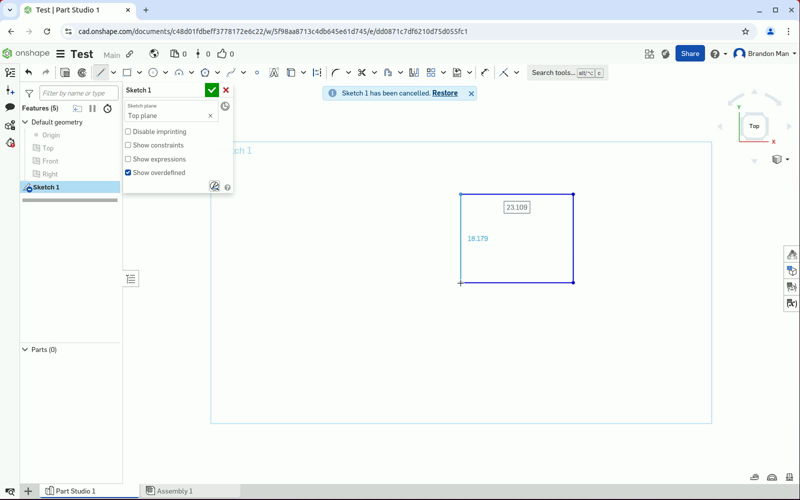
key_up(shift)
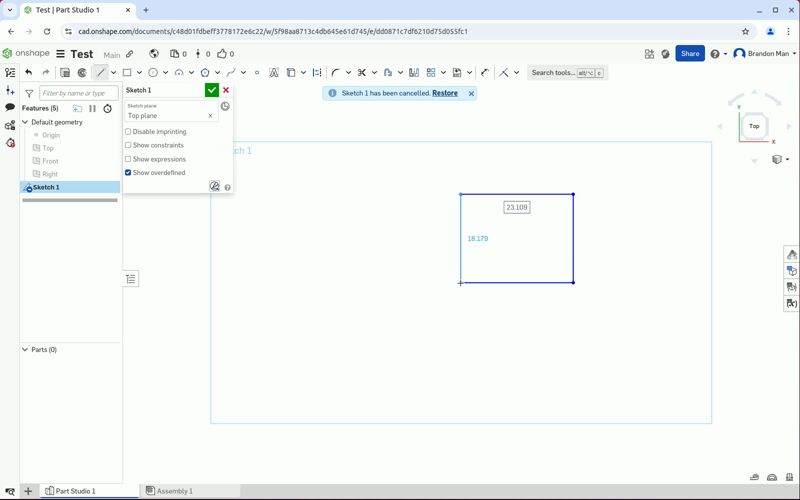
click(460, 282)
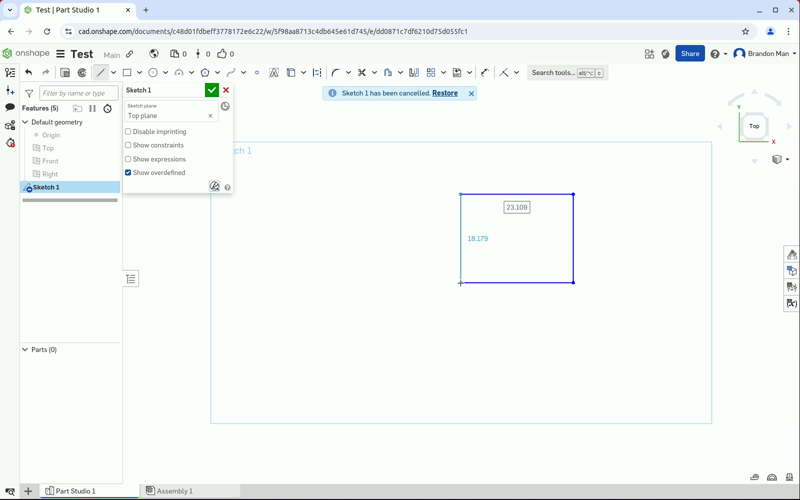
key(esc)
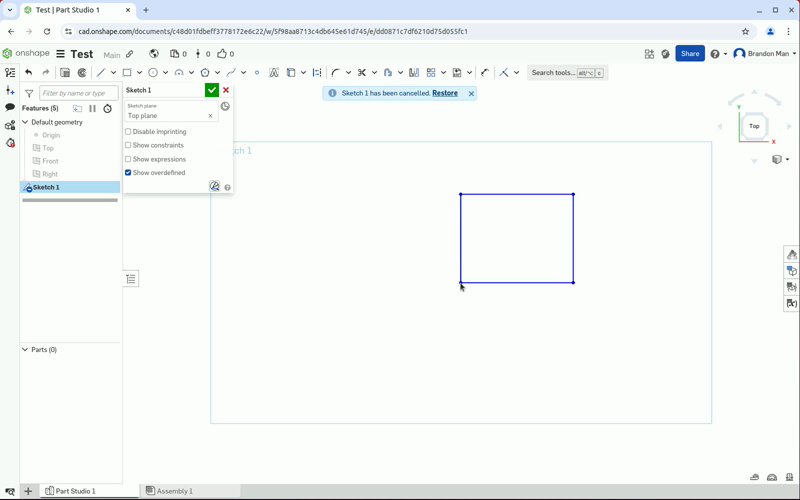
mouse_move(538, 237)
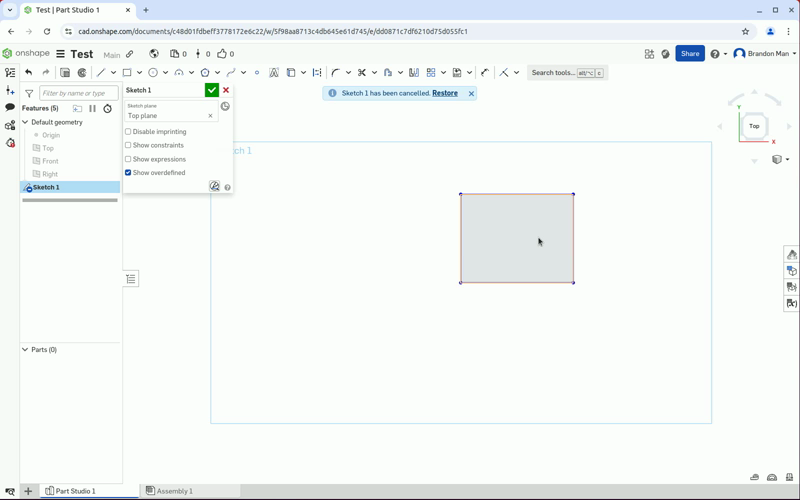
click(538, 237)
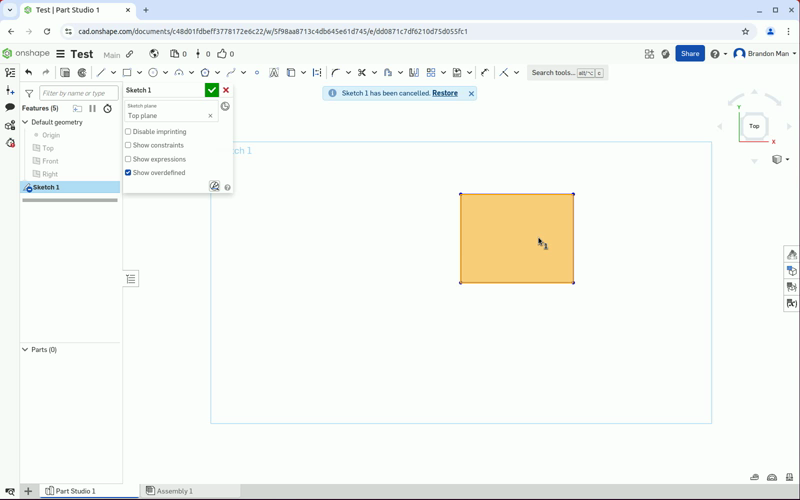
mouse_move(73, 352)
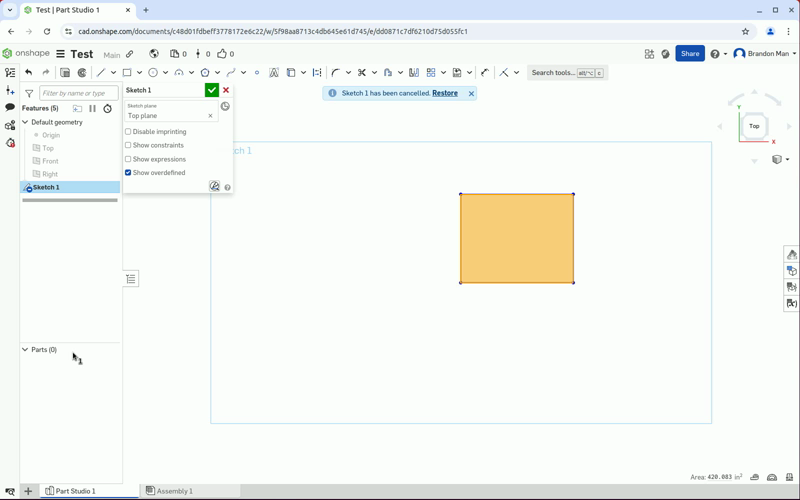
key(shift+y)
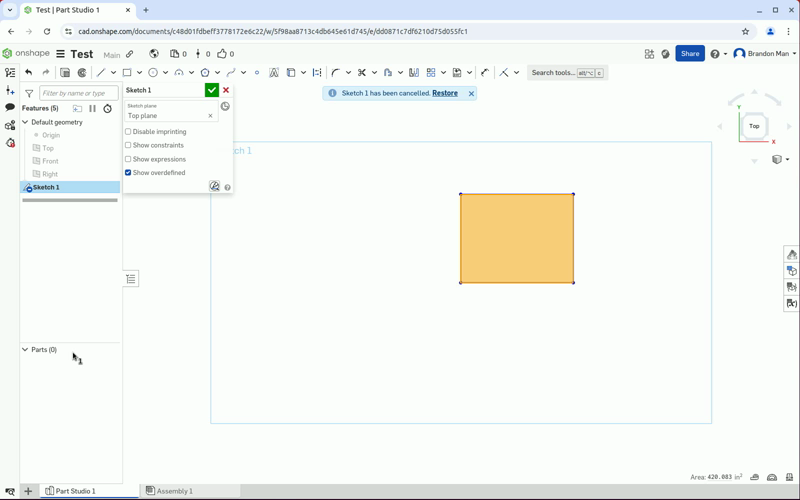
key(shift+e)
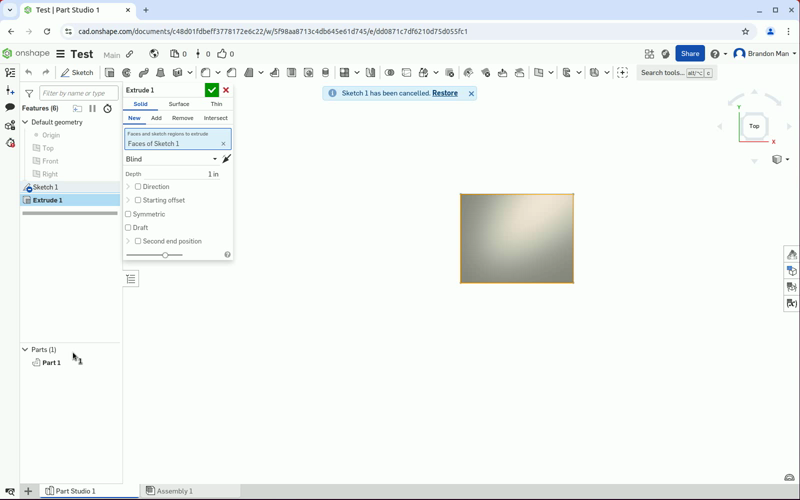
mouse_move(143, 106)
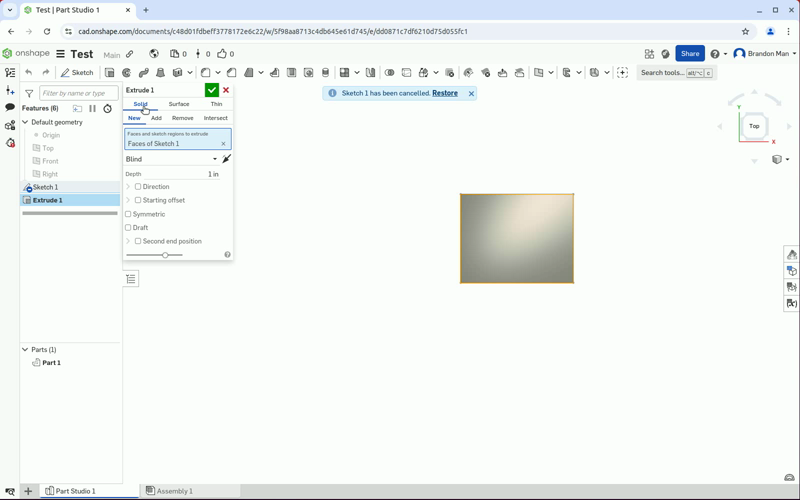
click(143, 106)
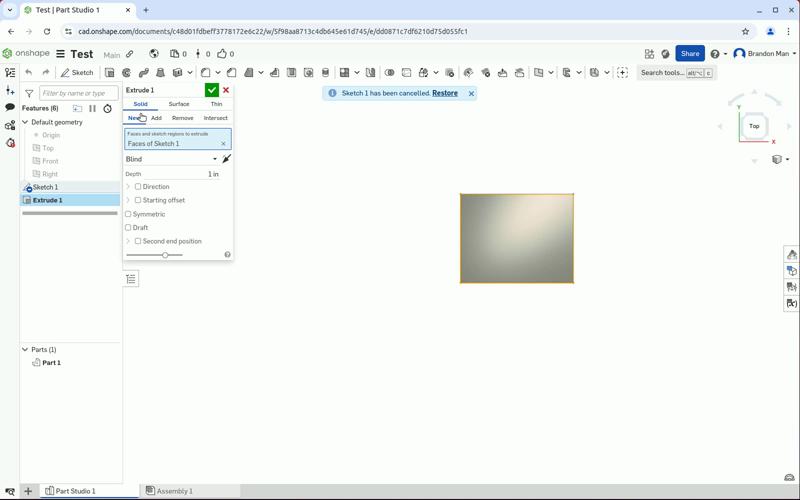
mouse_move(137, 120)
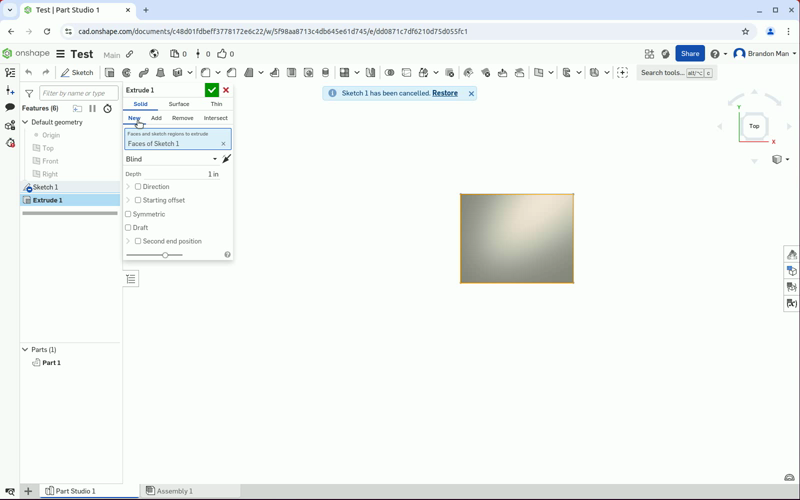
click(137, 120)
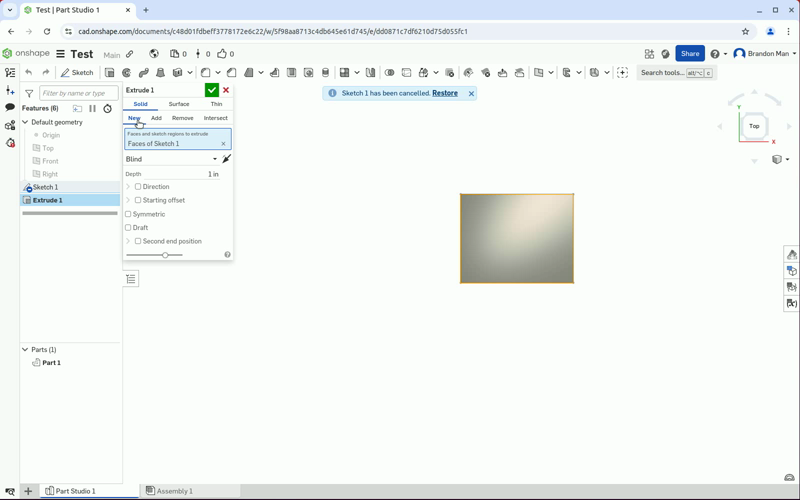
key(tab, 4)
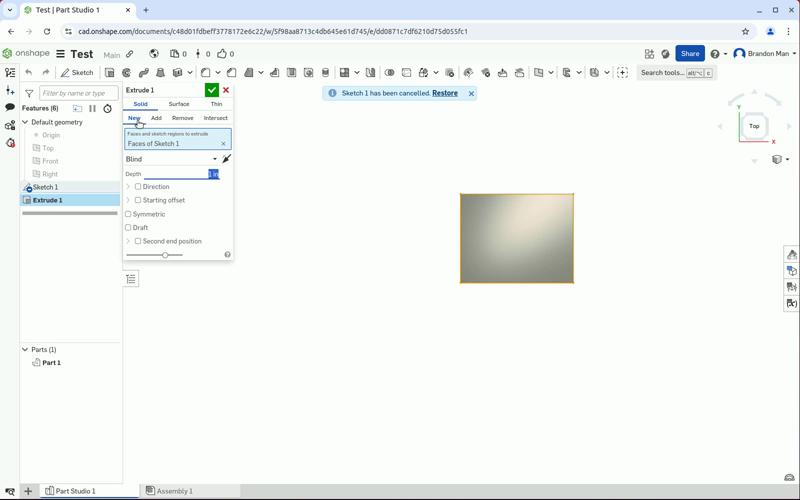
text(15.887)
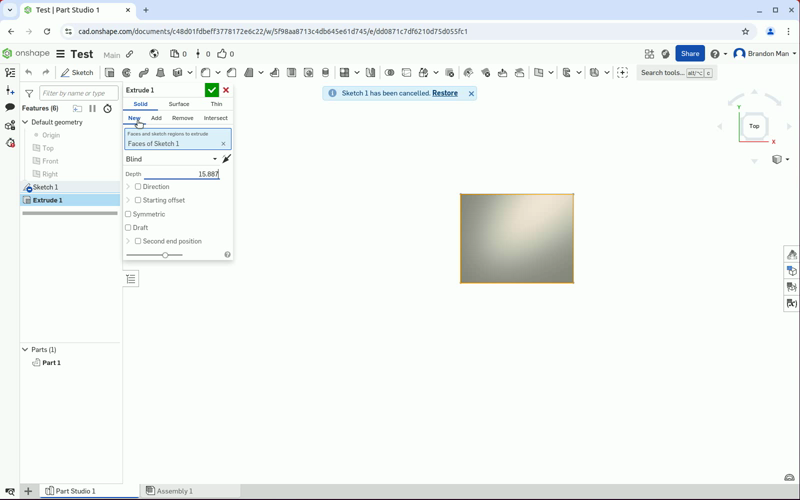
key(enter)
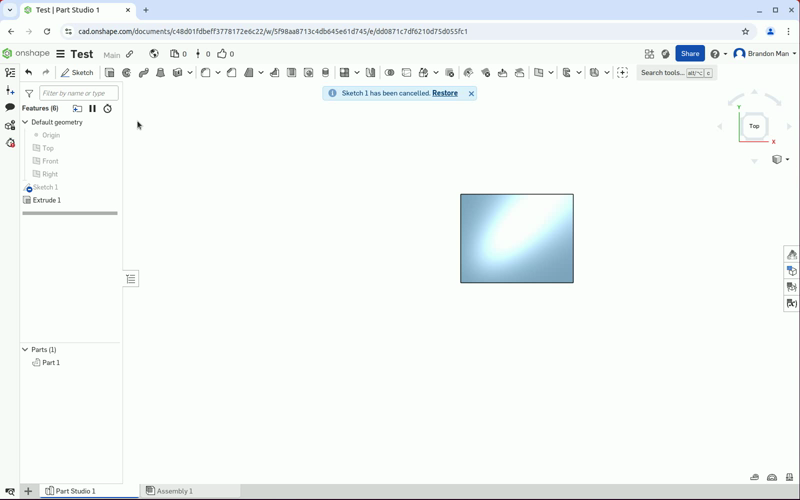
key(shift+h)
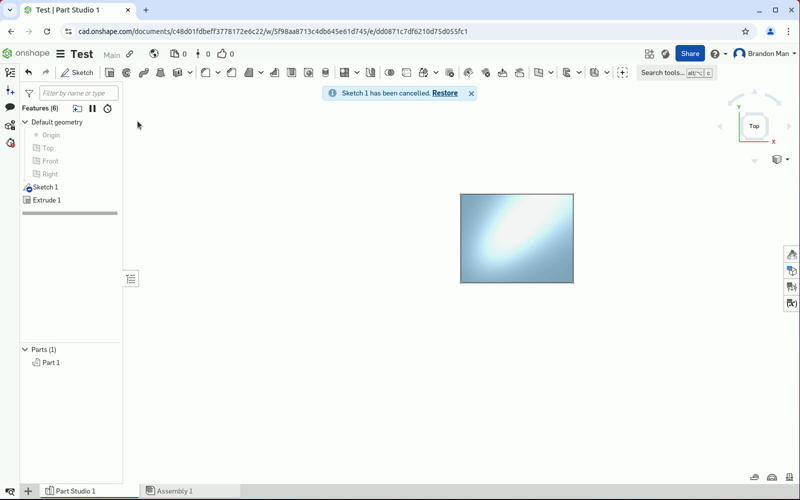
key(shift+h)
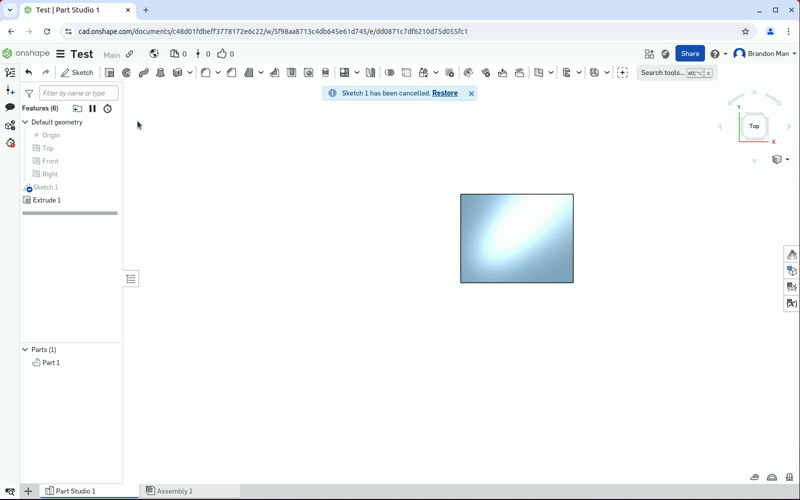
mouse_move(73, 189)
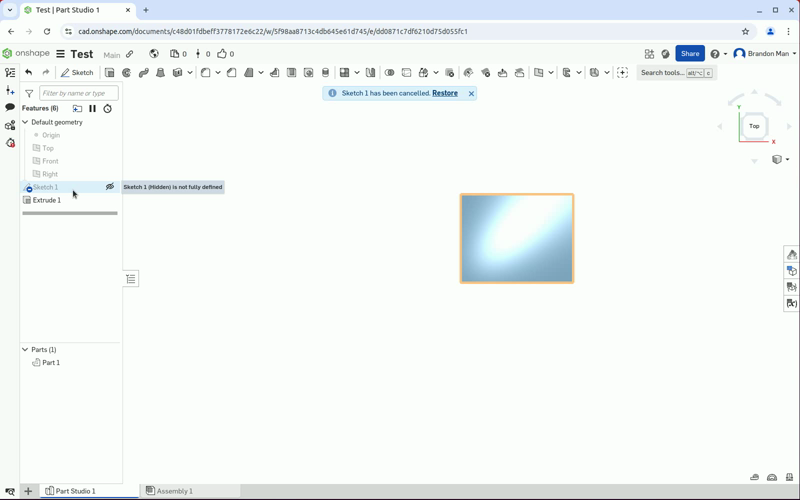
click(73, 189)
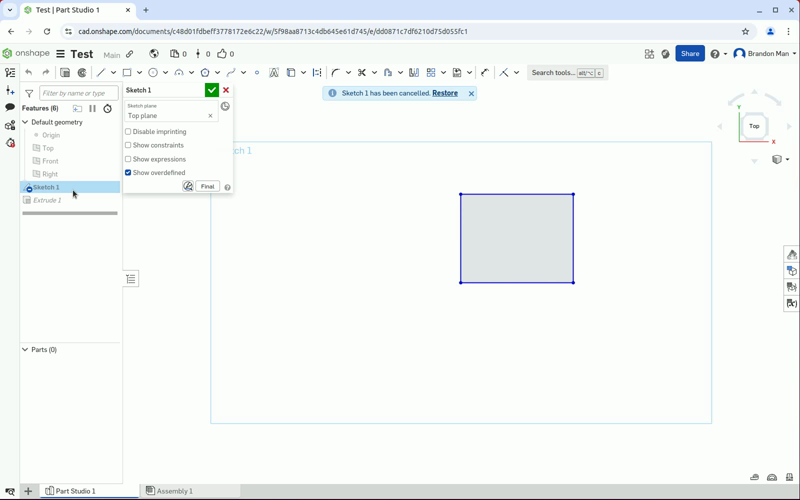
mouse_move(229, 92)
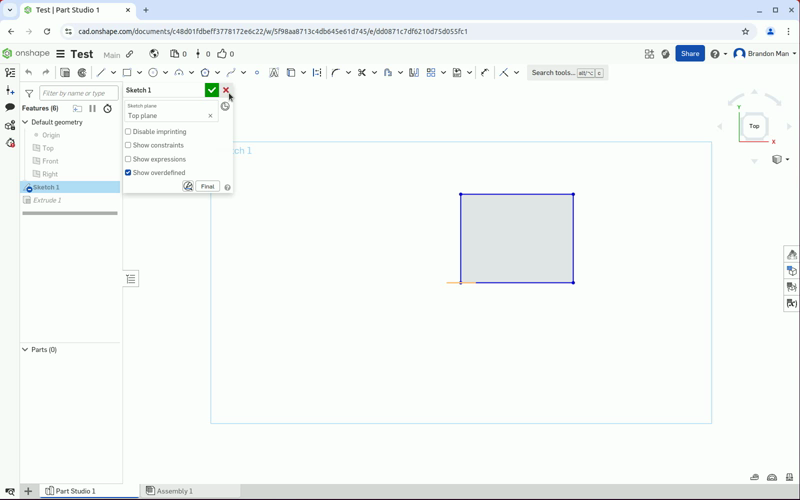
click(229, 92)
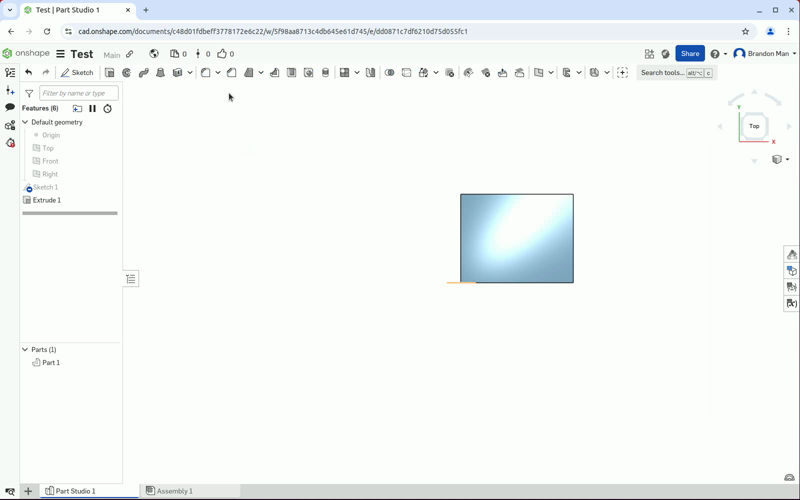
mouse_move(541, 75)
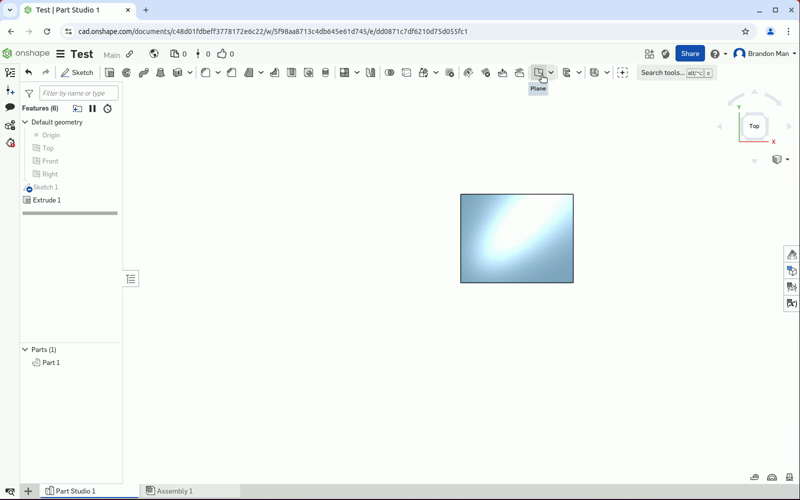
click(541, 75)
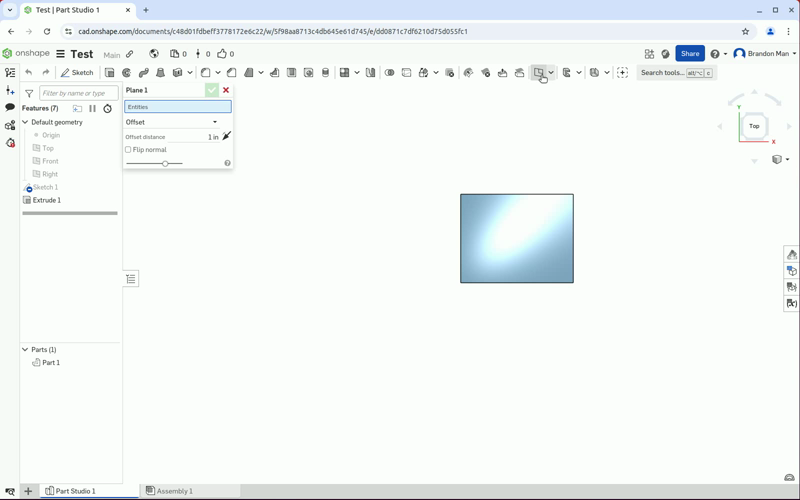
mouse_move(73, 150)
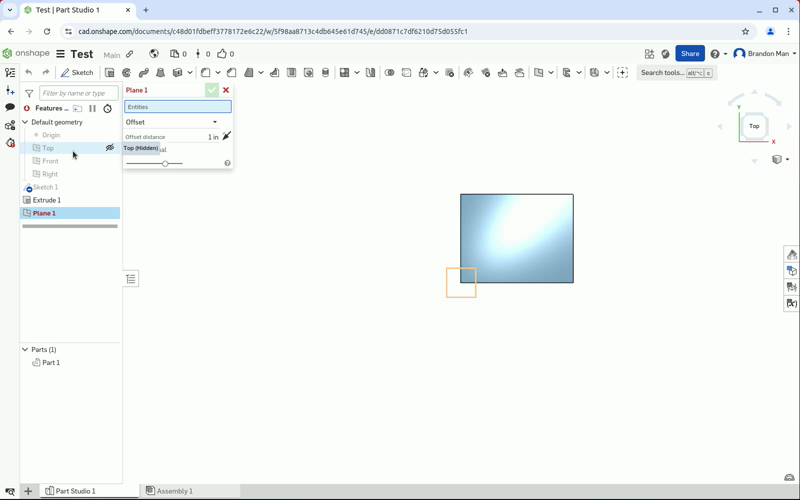
click(73, 150)
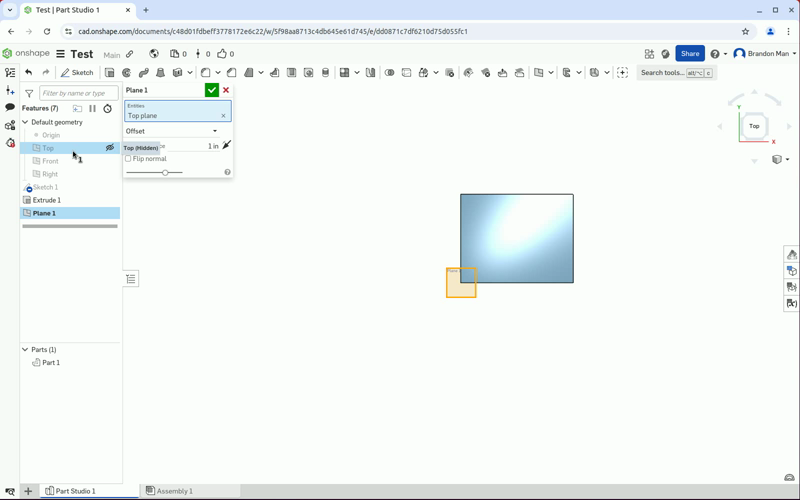
key(tab, 2)
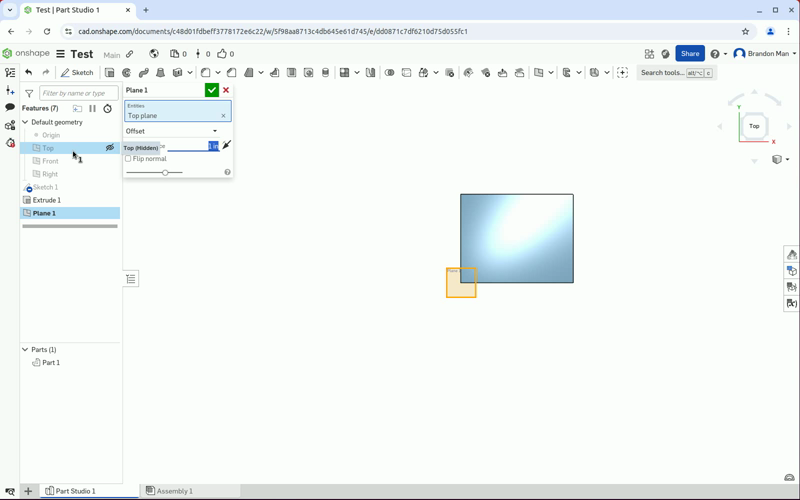
text(15.898)
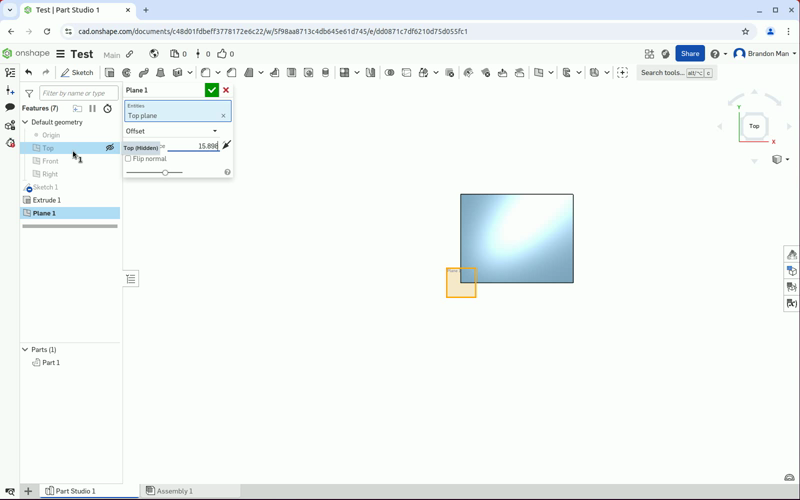
key(enter, 2)
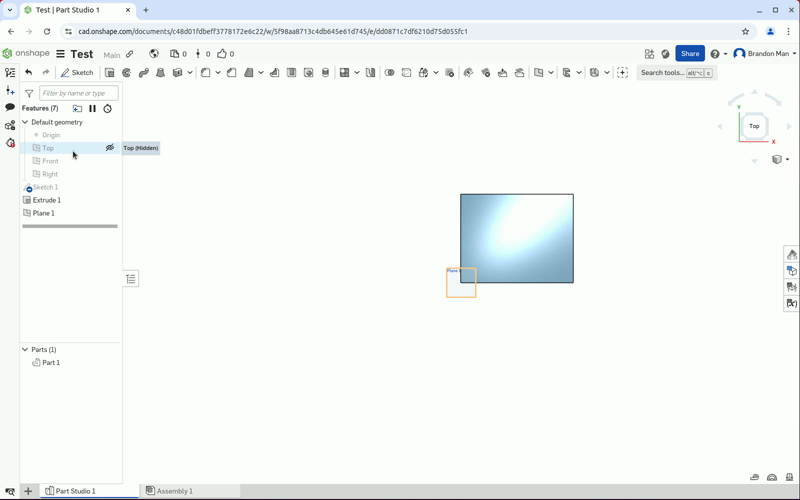
key(shift+s)
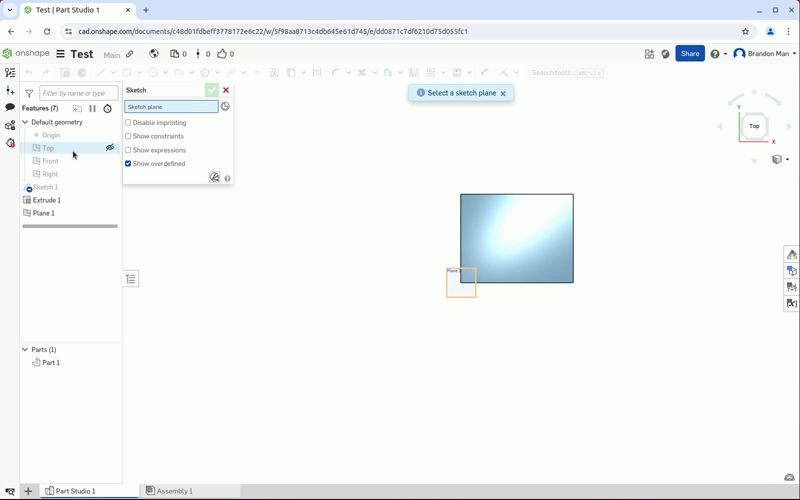
mouse_move(73, 215)
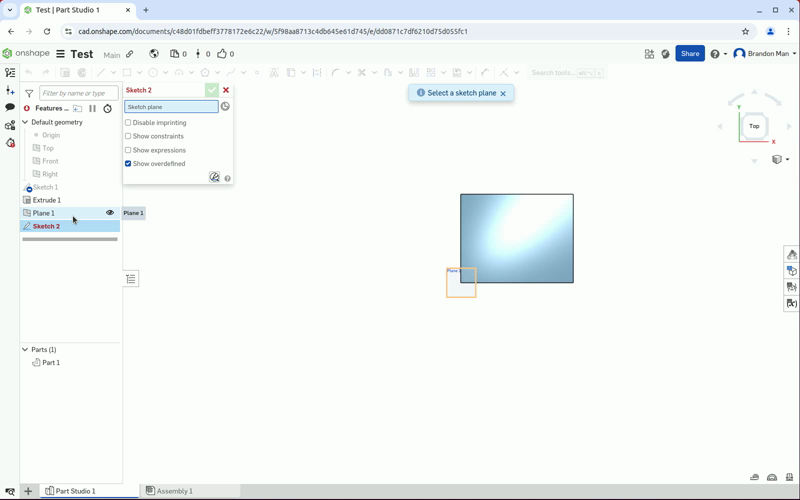
click(73, 215)
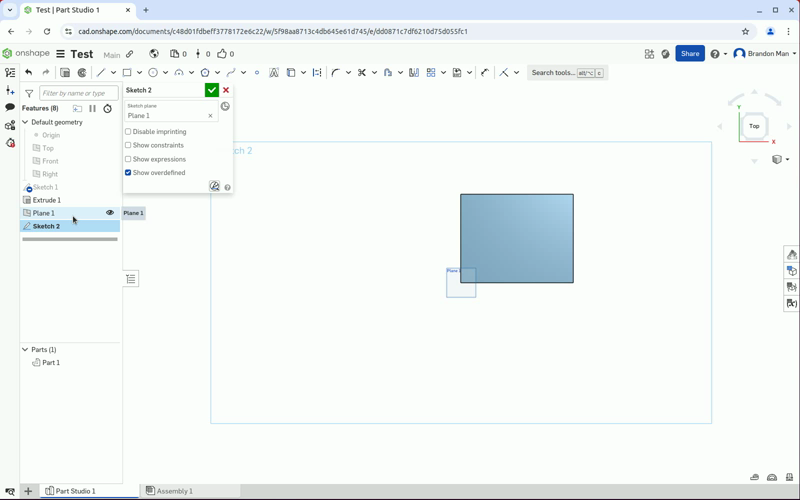
mouse_move(73, 352)
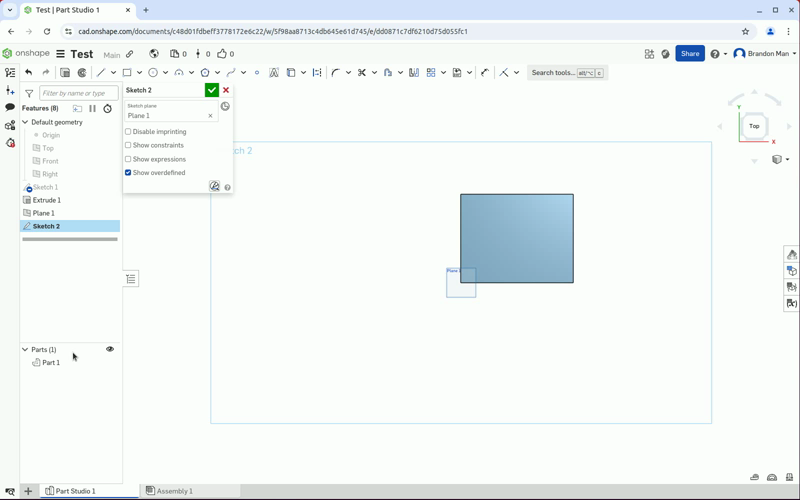
key(y)
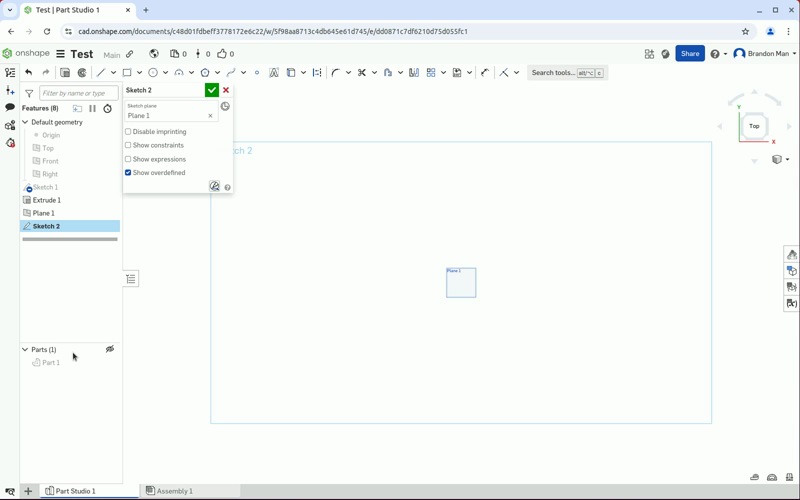
key(l)
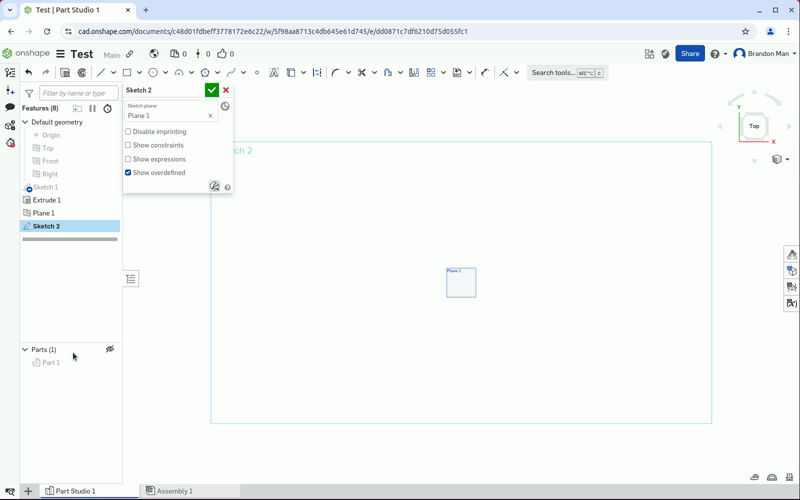
key_down(shift)
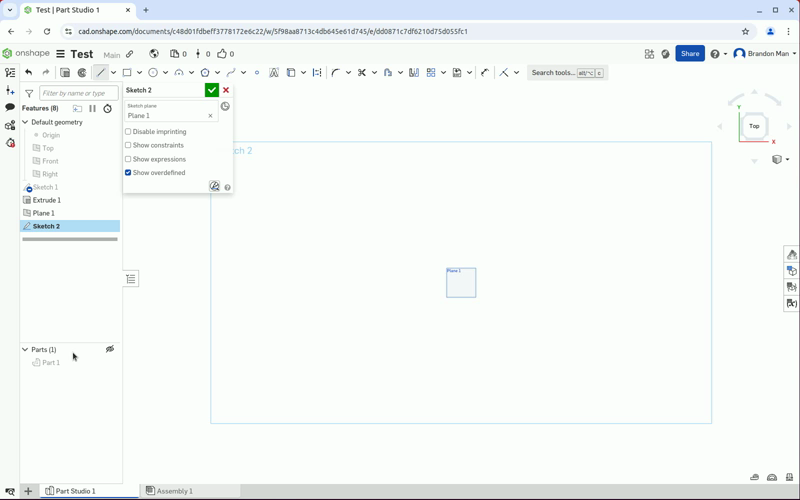
mouse_move(476, 282)
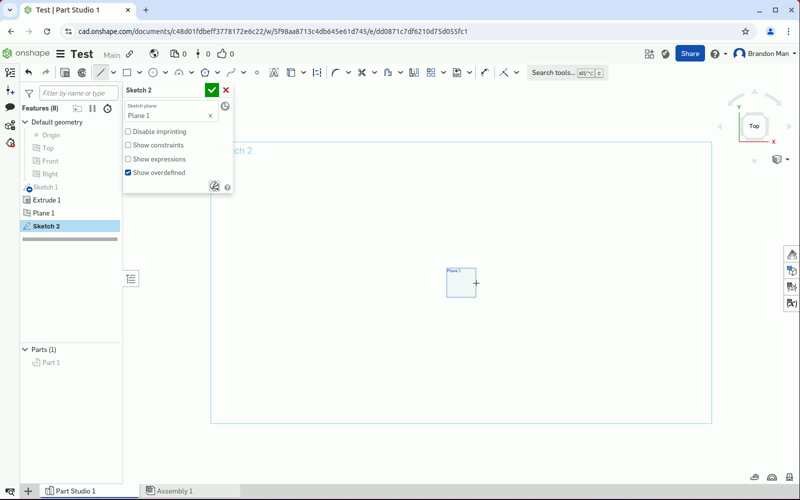
click(476, 282)
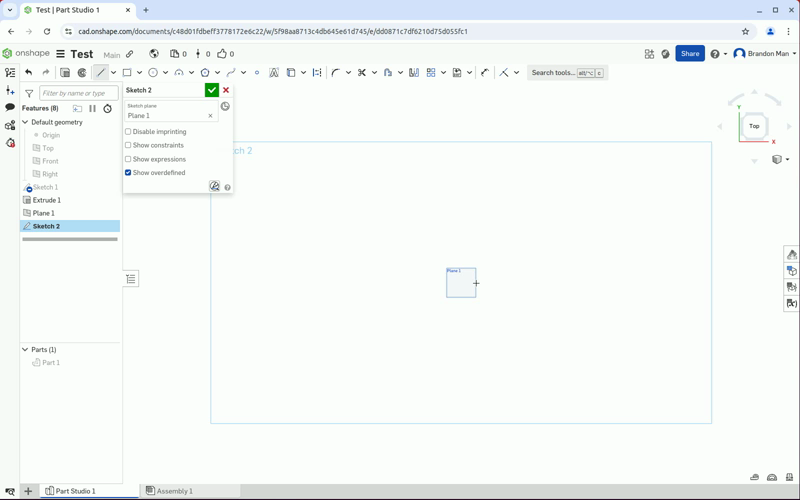
key_up(shift)
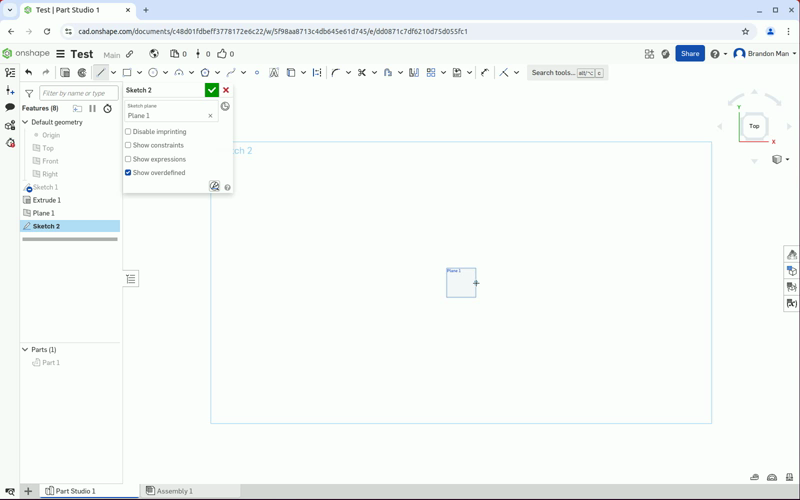
key_down(shift)
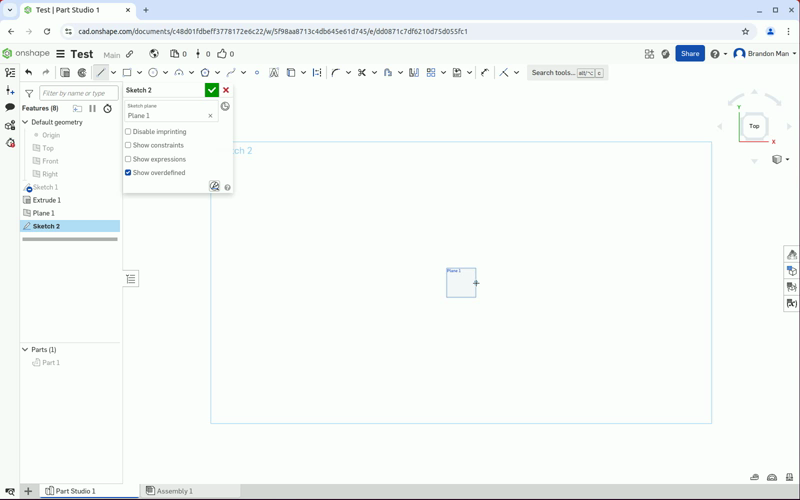
mouse_move(558, 282)
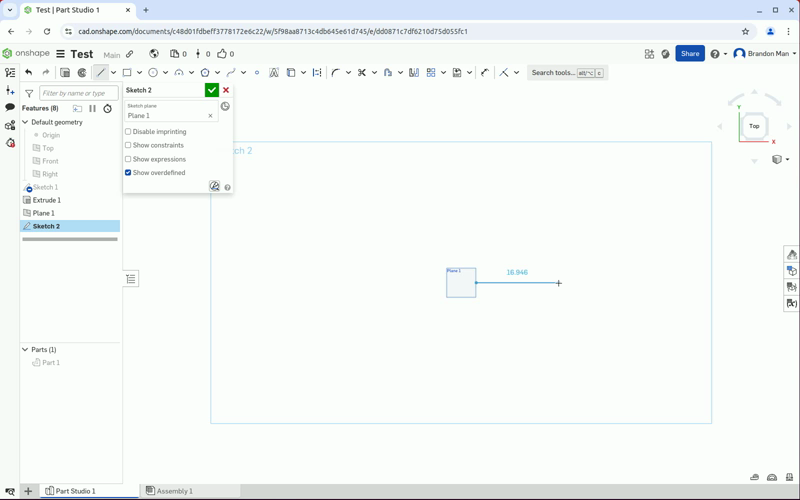
click(558, 282)
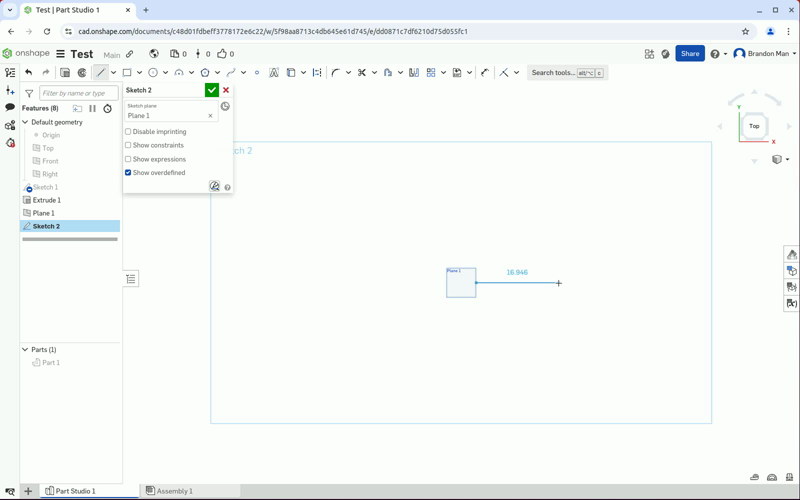
key_up(shift)
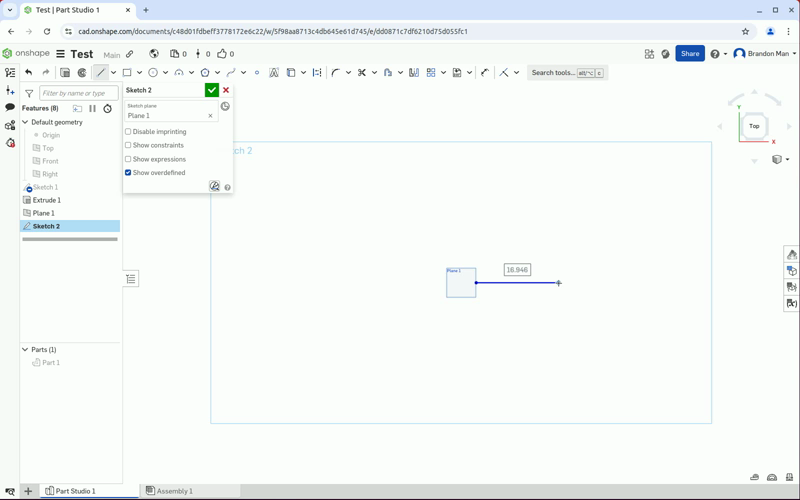
key_down(shift)
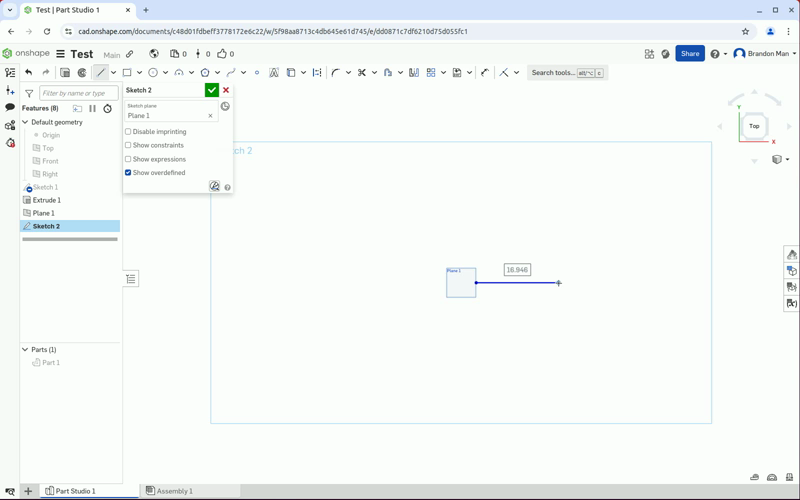
mouse_move(558, 193)
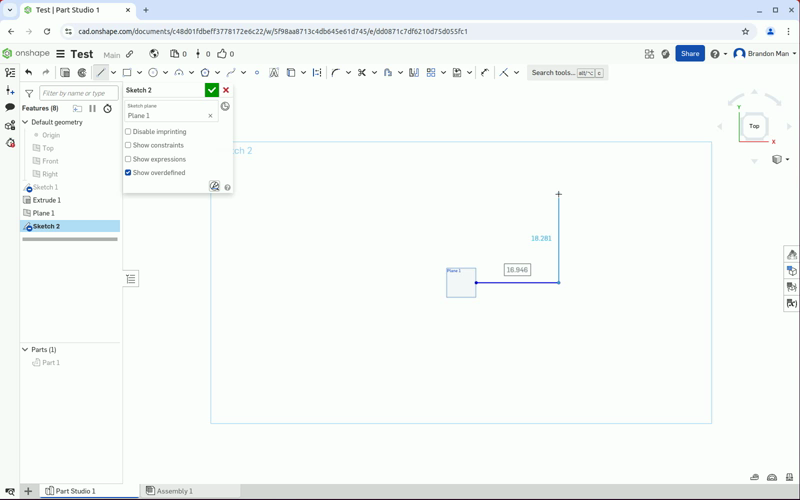
click(558, 193)
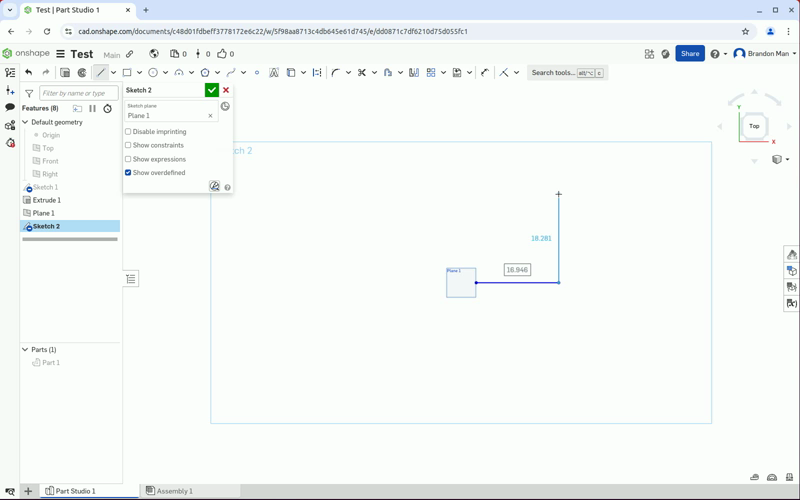
key_up(shift)
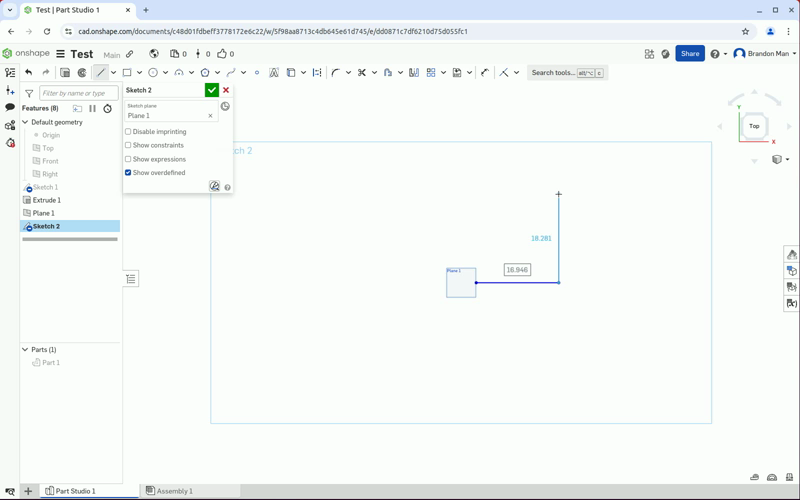
key_down(shift)
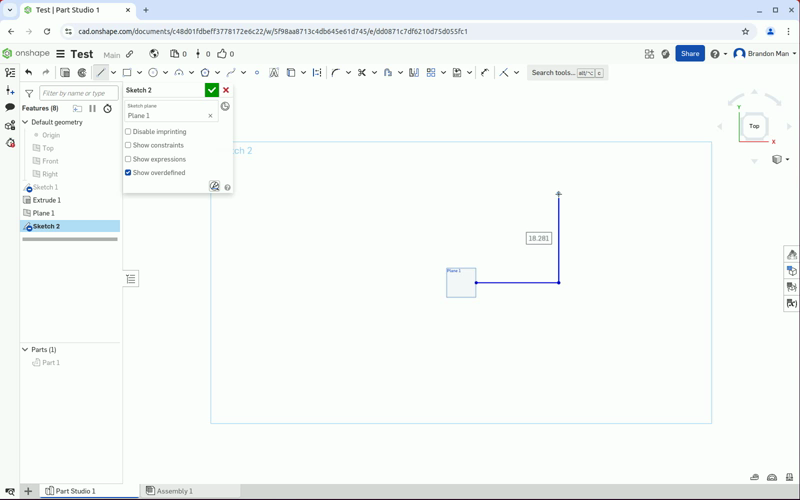
mouse_move(476, 193)
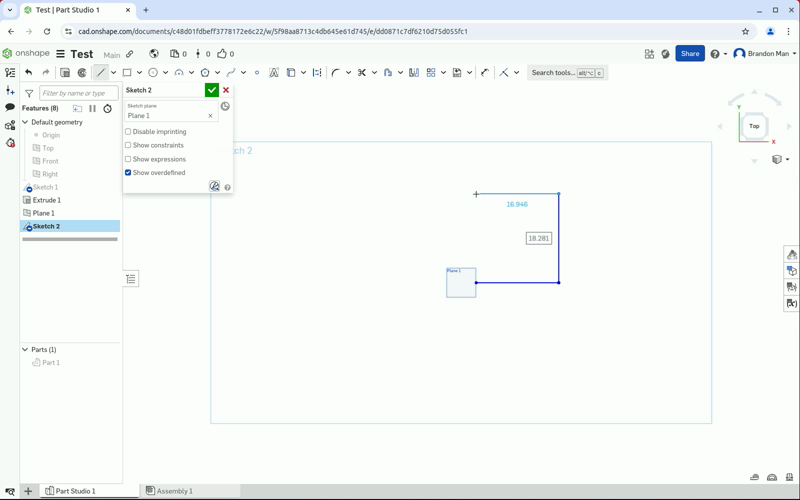
click(476, 193)
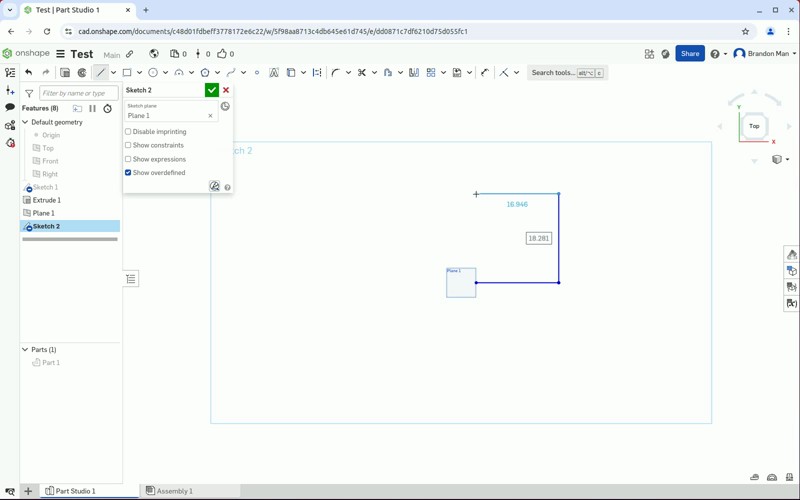
key_up(shift)
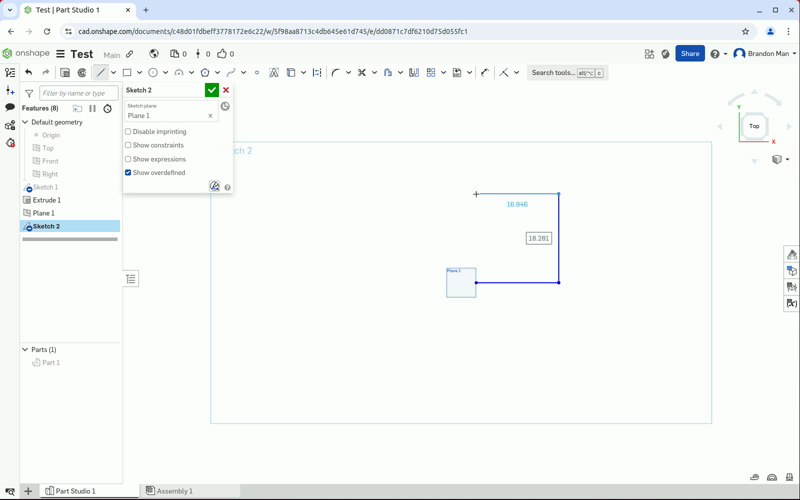
key_down(shift)
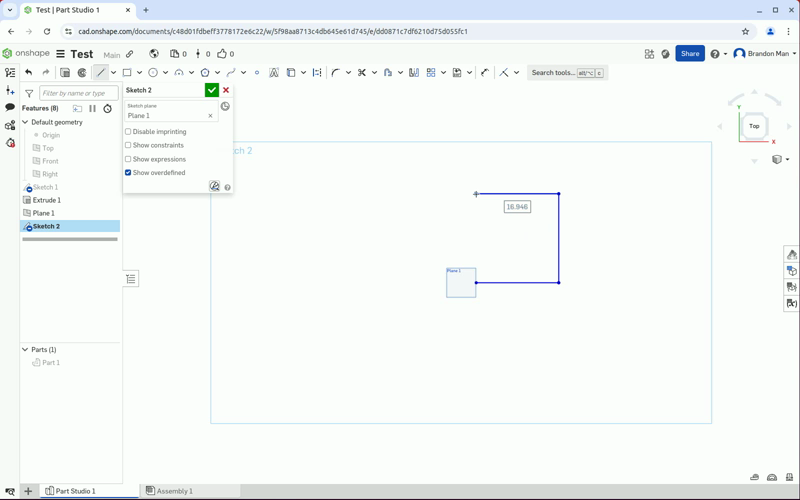
mouse_move(476, 282)
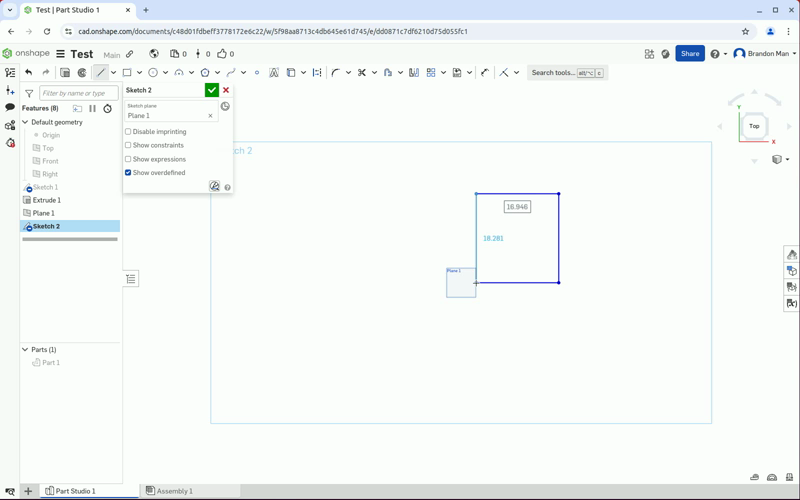
key_up(shift)
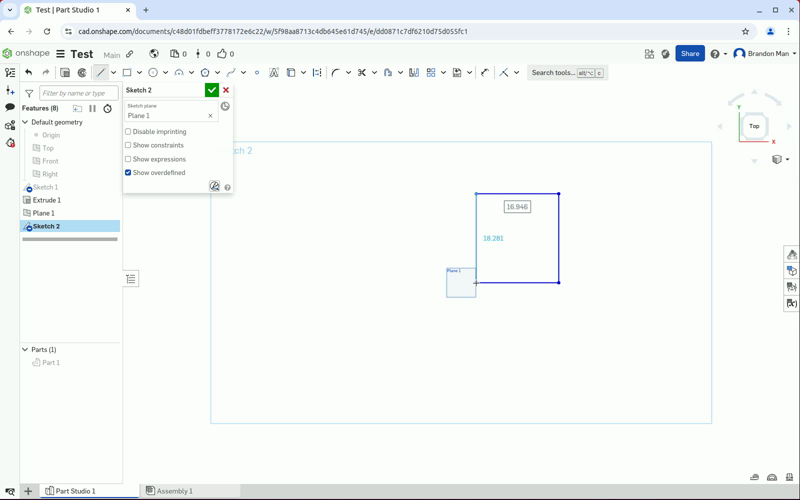
click(476, 282)
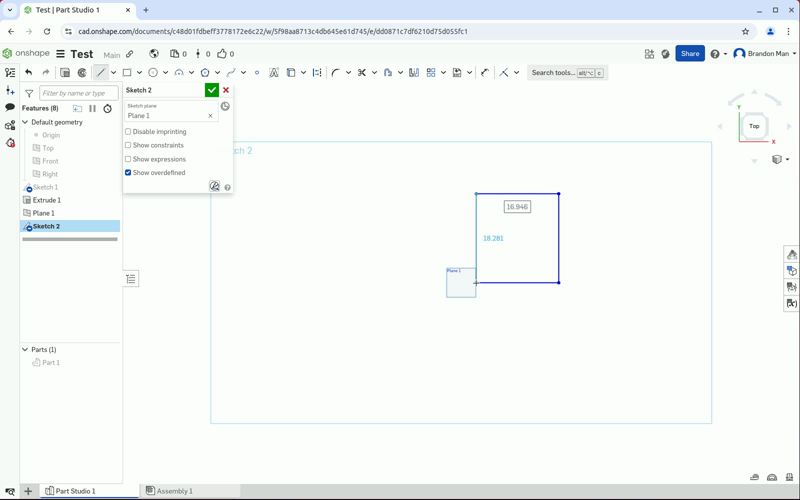
key(esc)
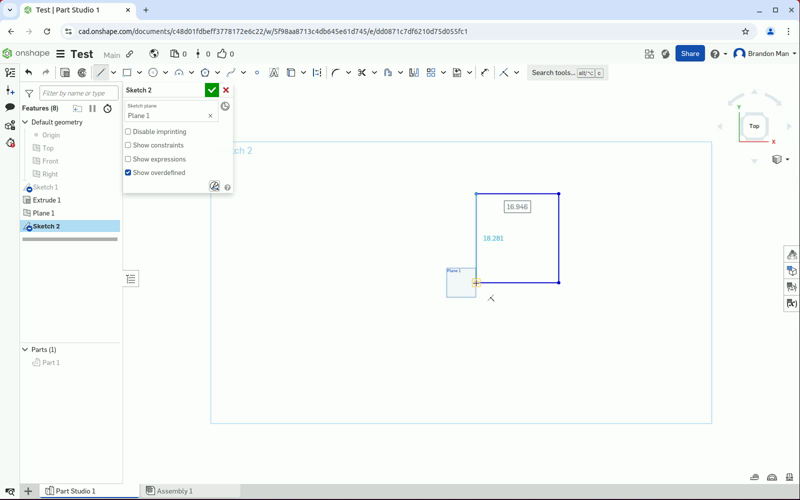
mouse_move(499, 271)
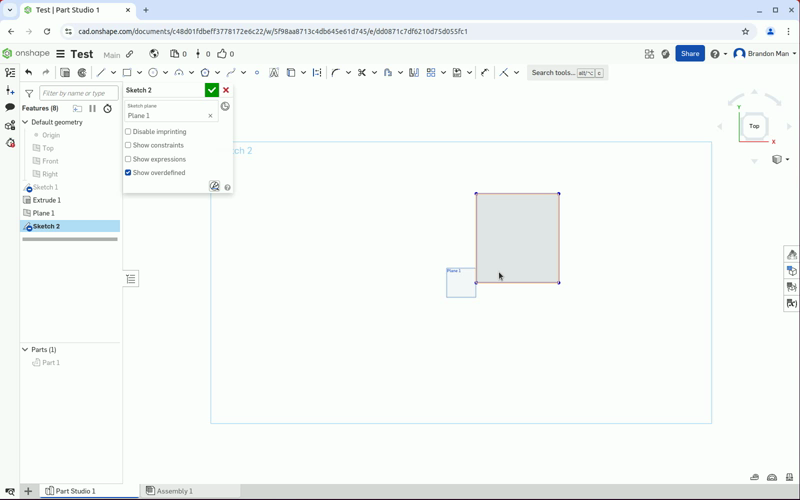
click(499, 271)
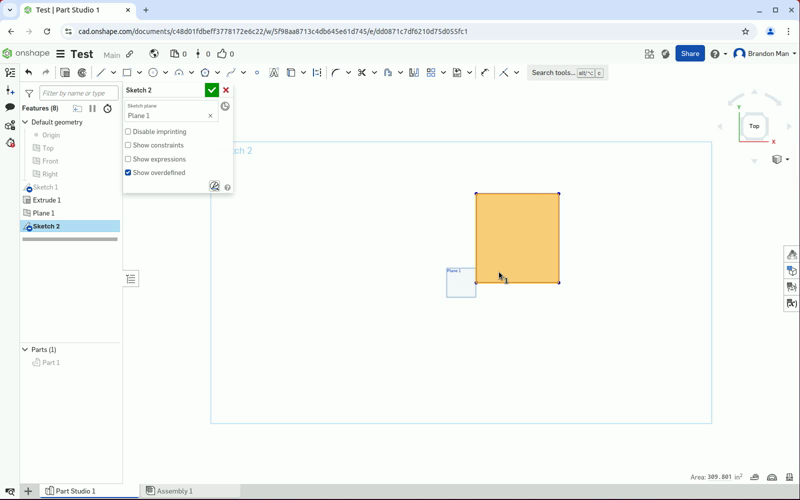
mouse_move(73, 352)
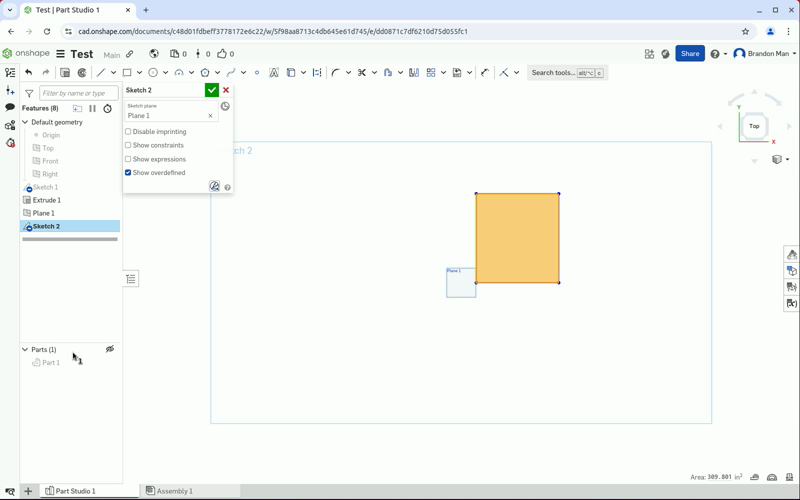
key(shift+y)
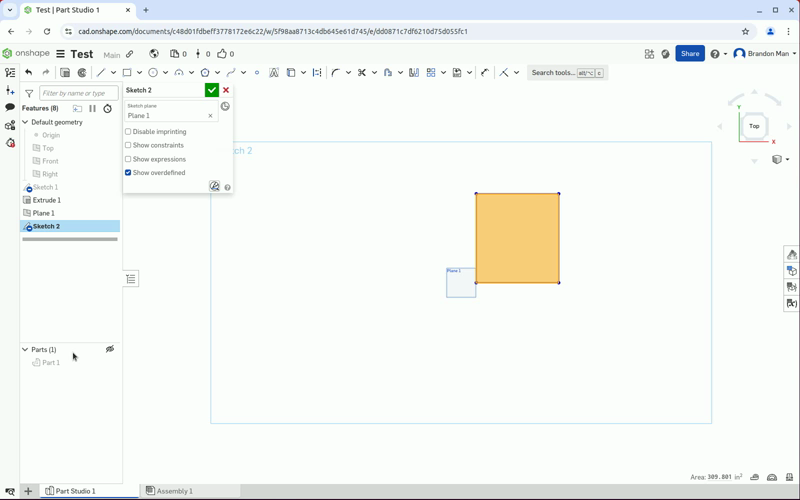
key(shift+e)
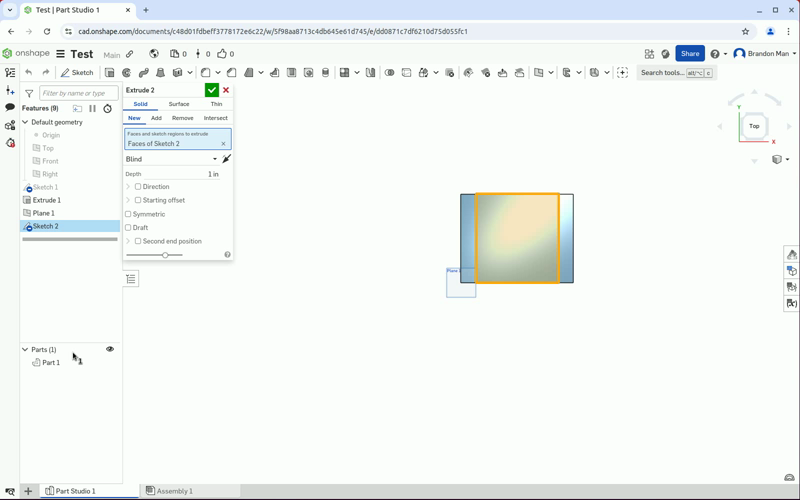
mouse_move(143, 106)
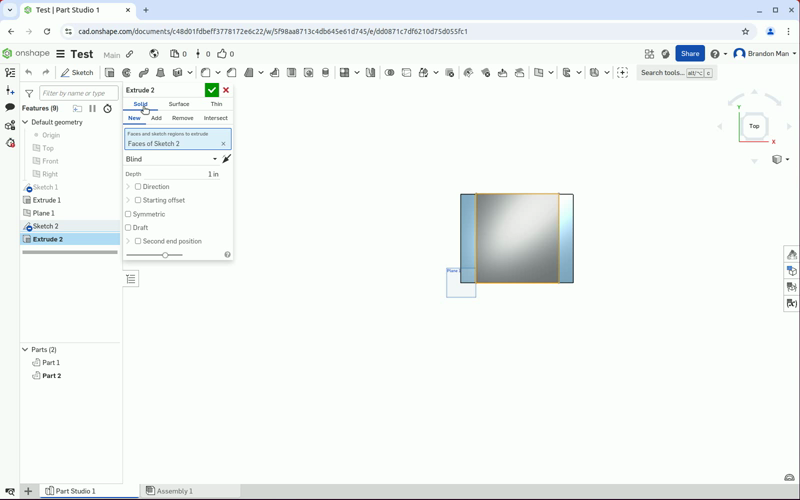
click(143, 106)
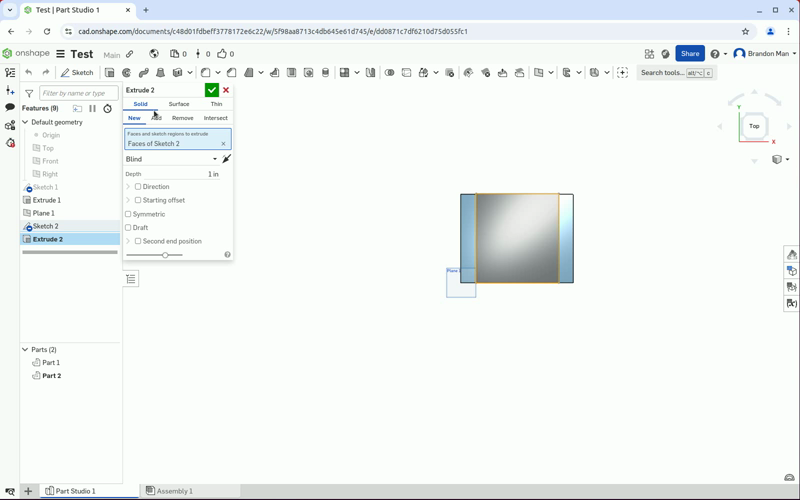
mouse_move(186, 120)
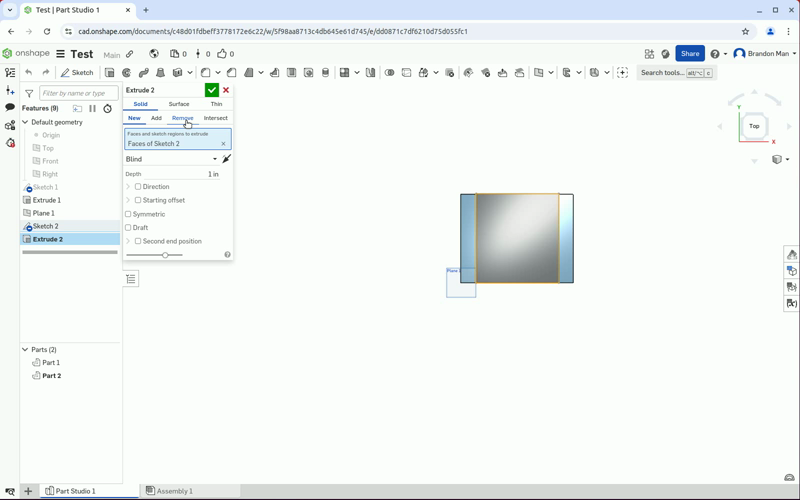
click(186, 120)
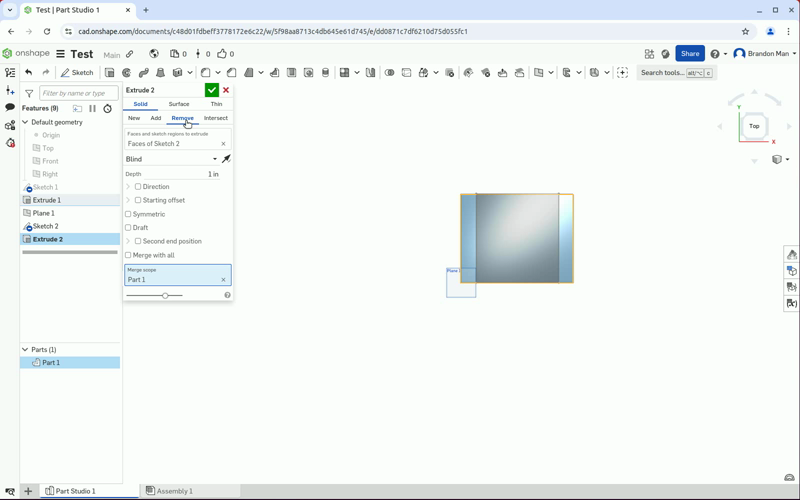
key(tab, 4)
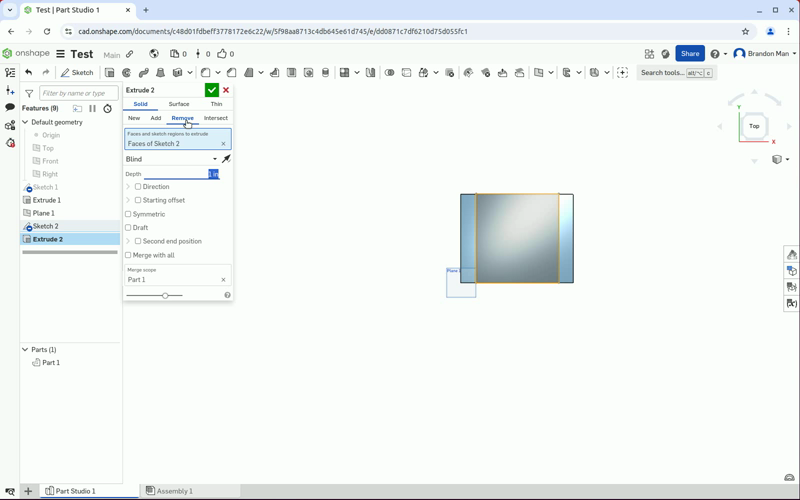
text(12.758)
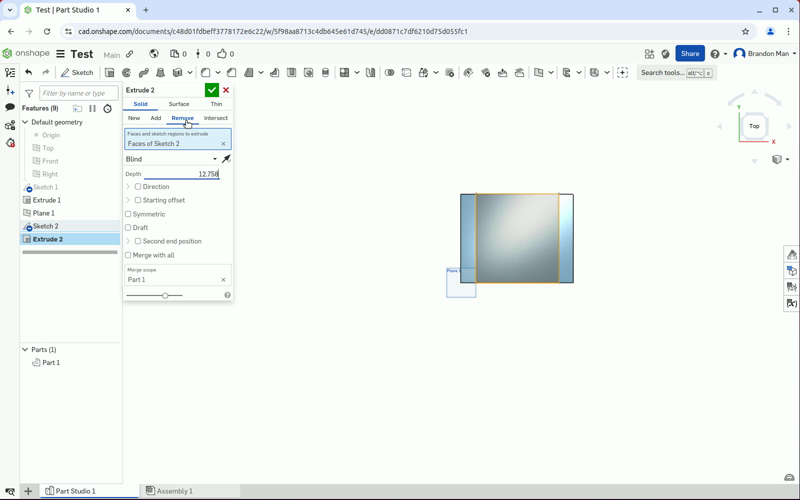
key(tab, 6)
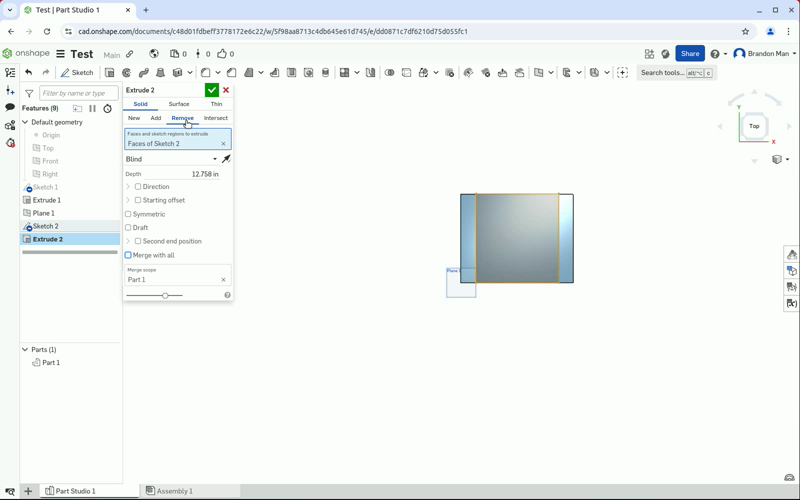
key(space)
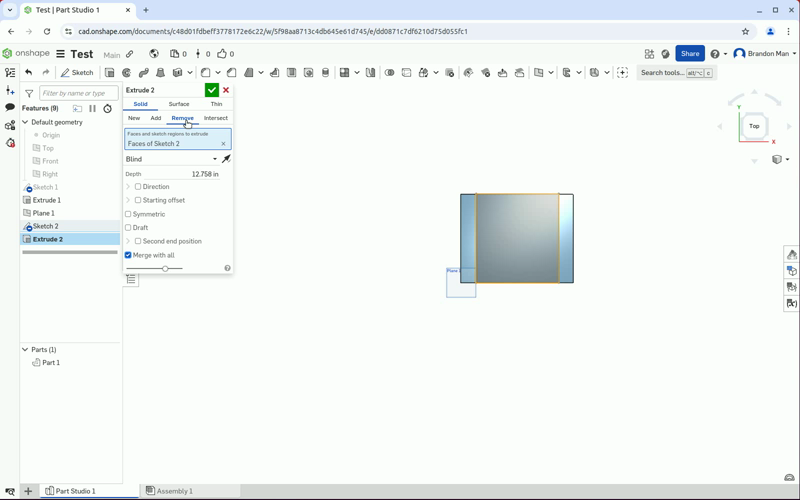
key(enter)
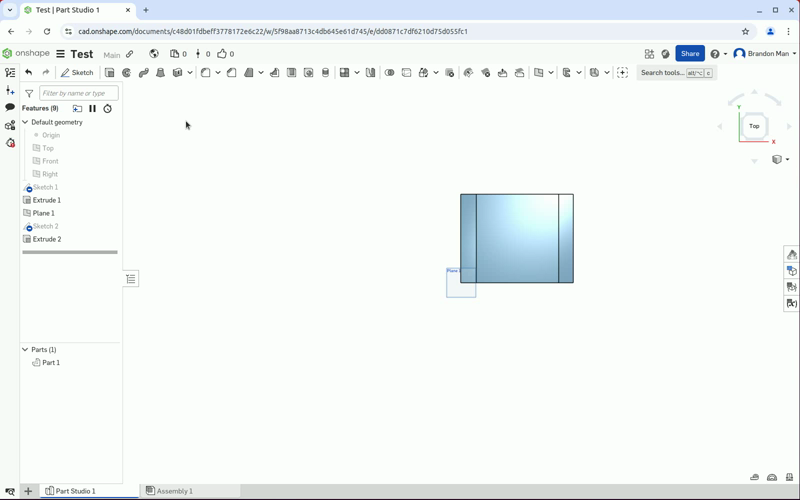
key(shift+h)
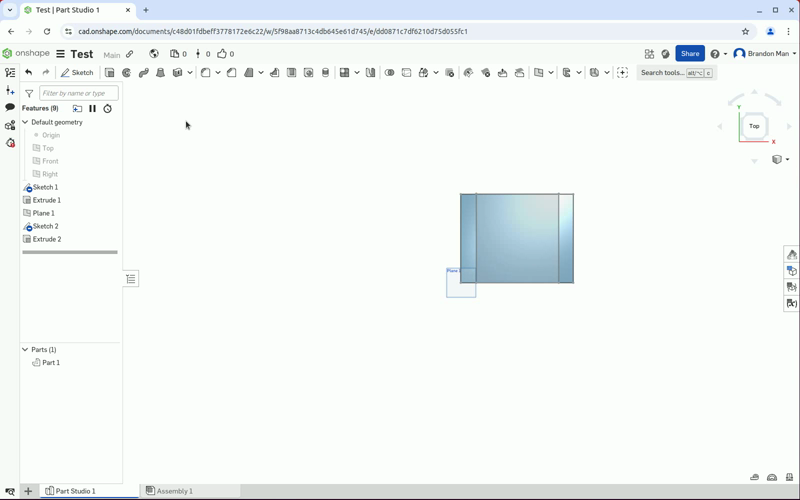
key(shift+h)
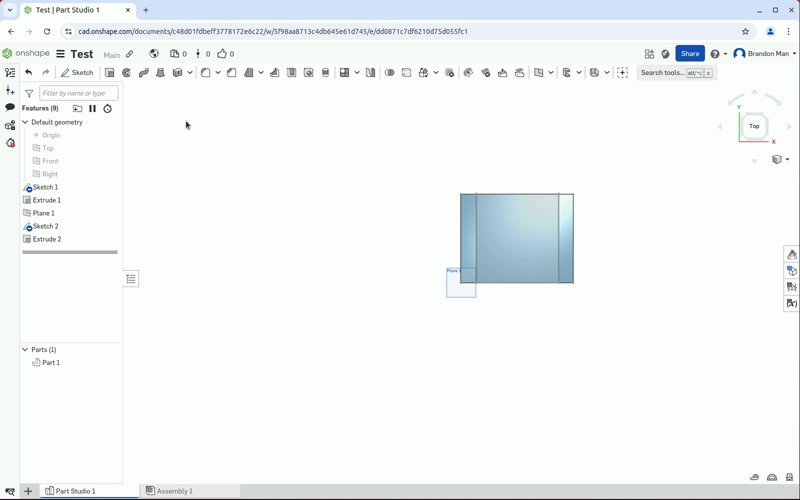
key(shift+7)
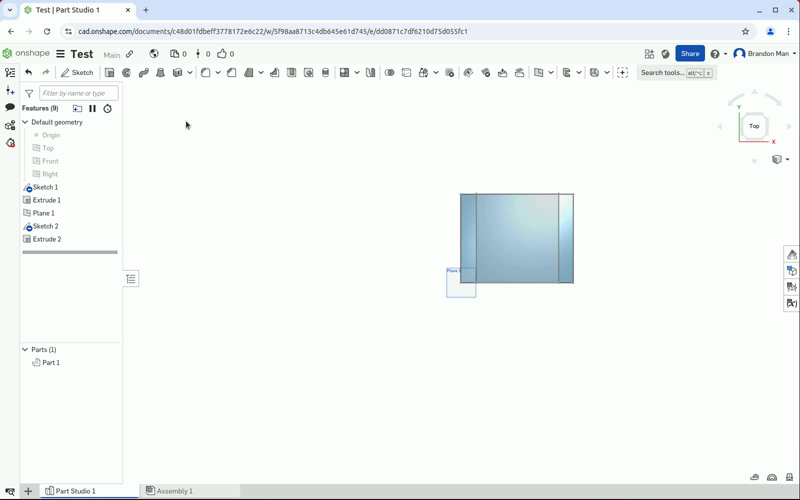
key(up, 3)
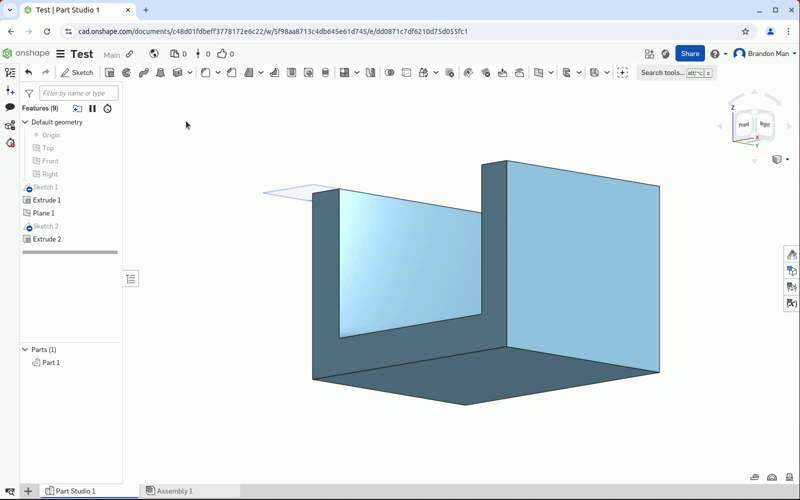
key(left, 3)
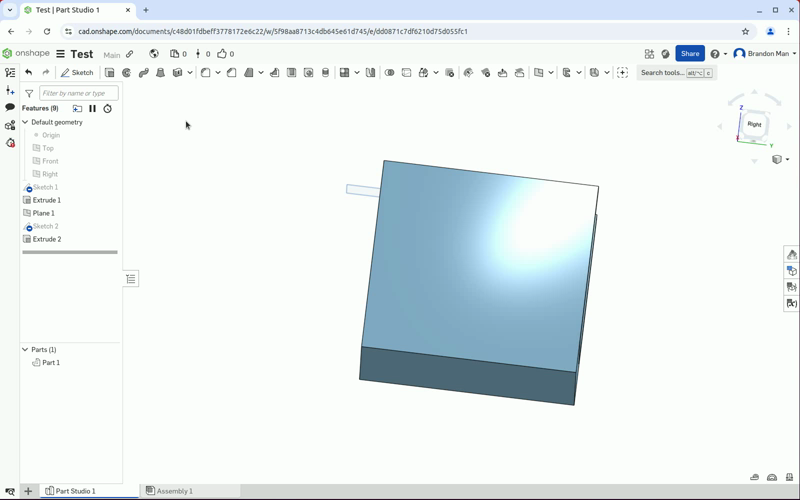
key(right, 3)
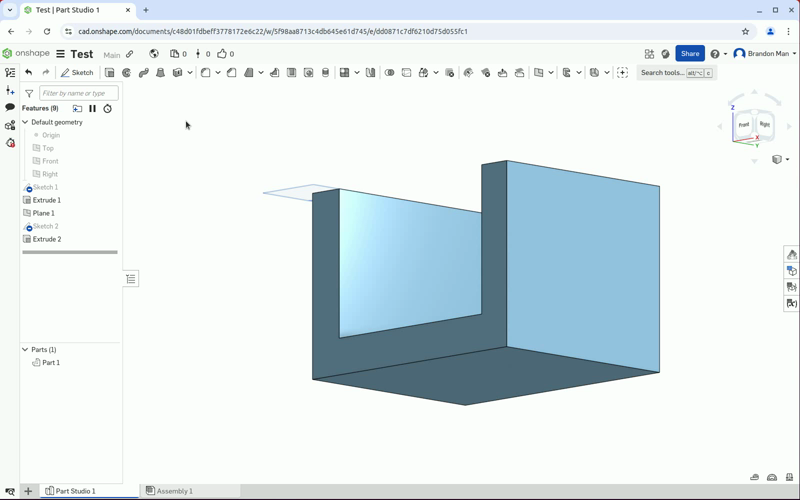
key(down, 3)
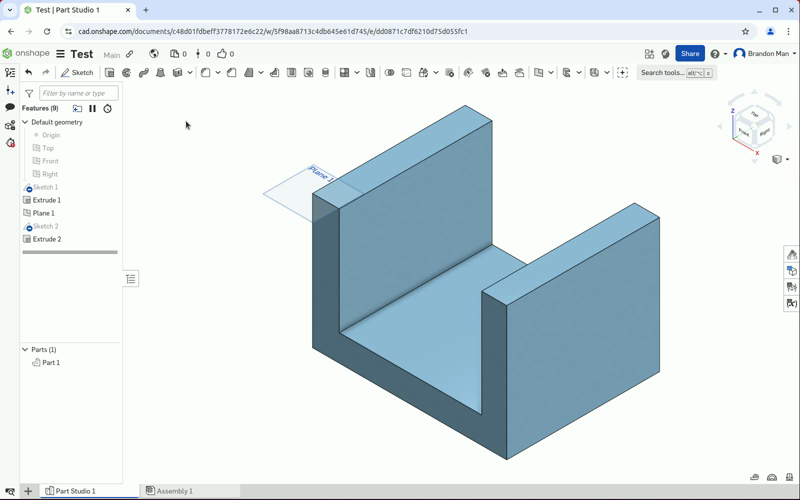
mouse_move(73, 189)
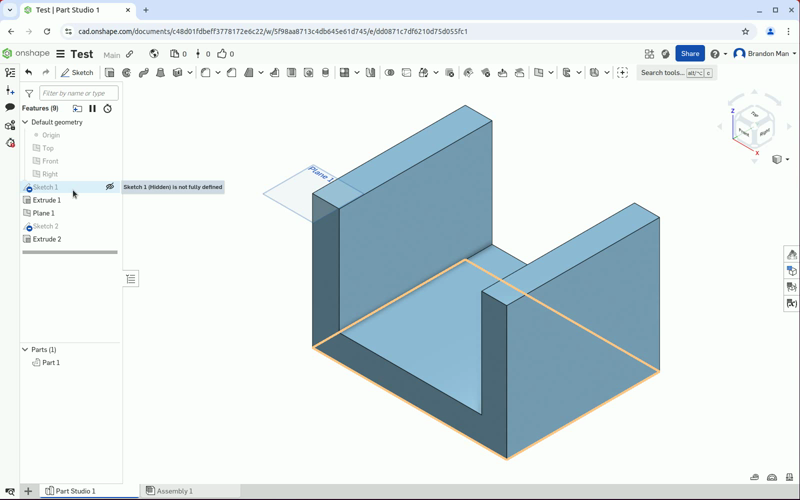
click(73, 189)